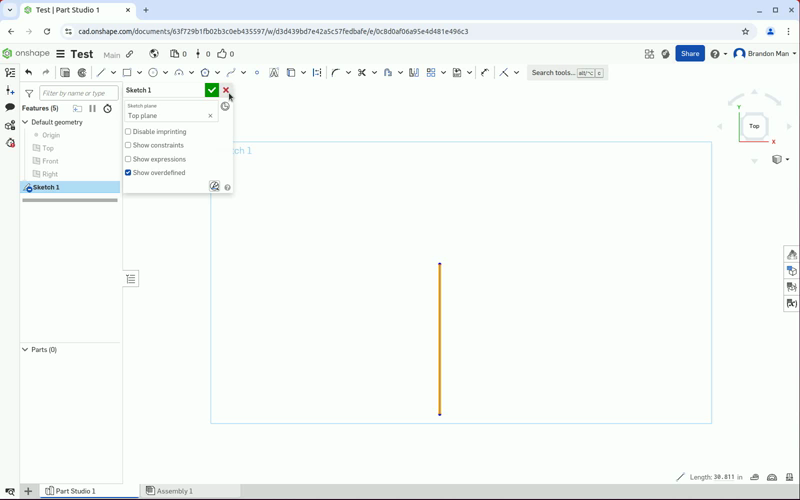
key(shift+h)
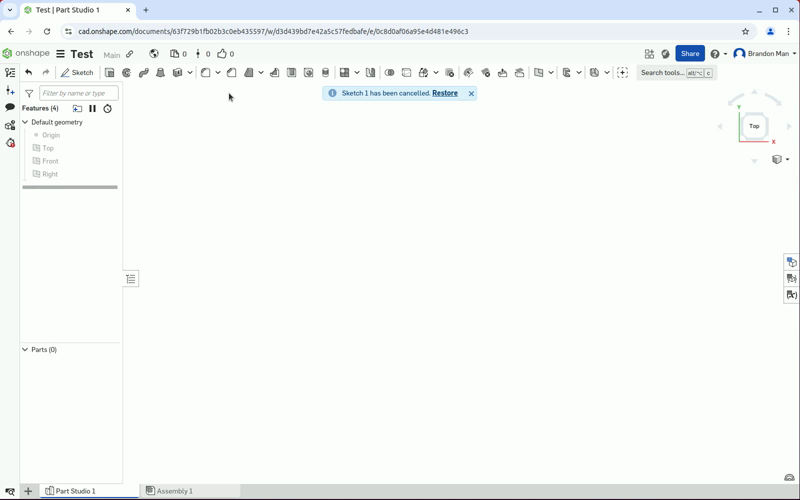
mouse_move(73, 352)
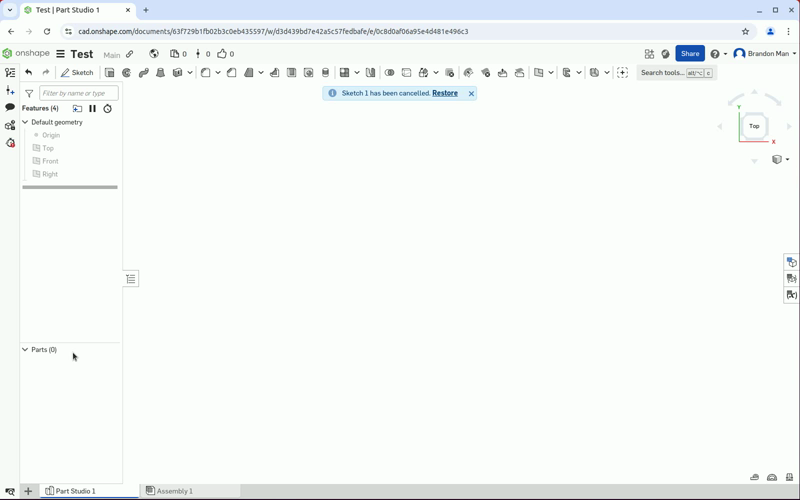
key(y)
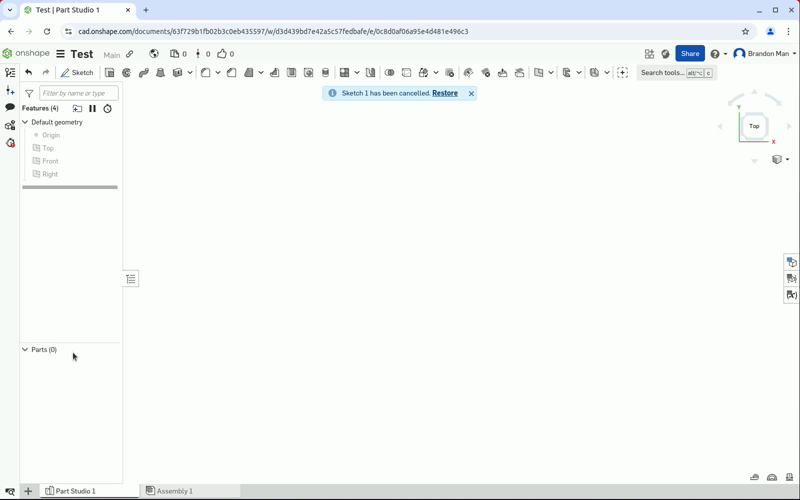
key(shift+p)
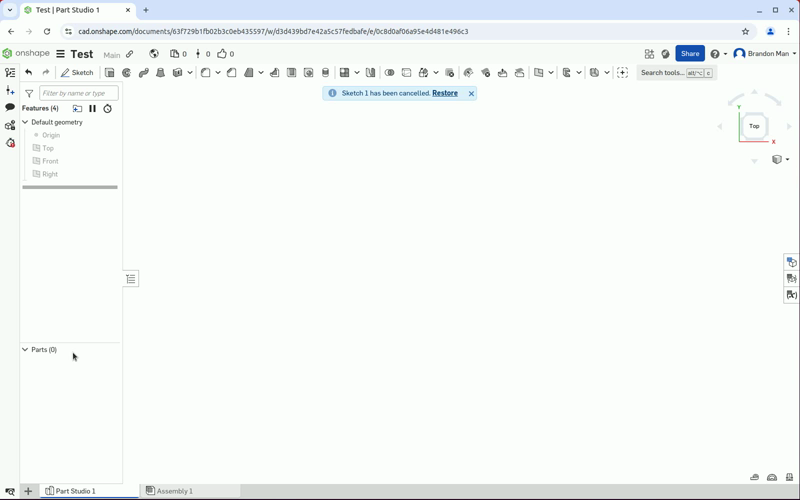
key(space)
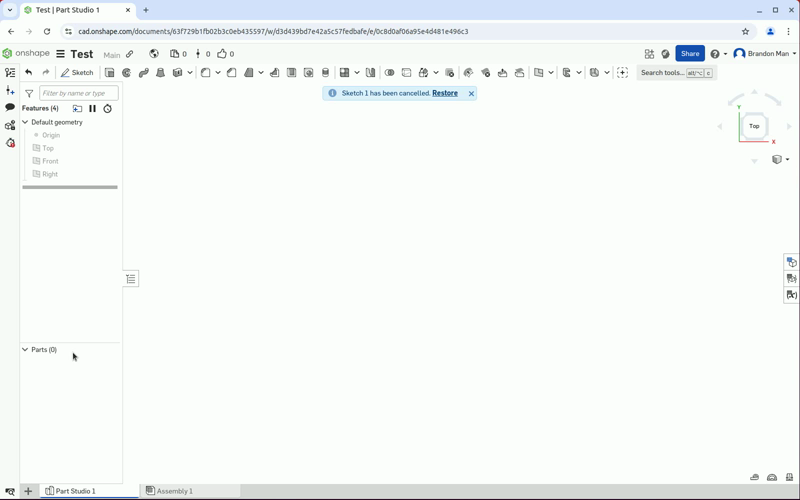
key_down(shift)
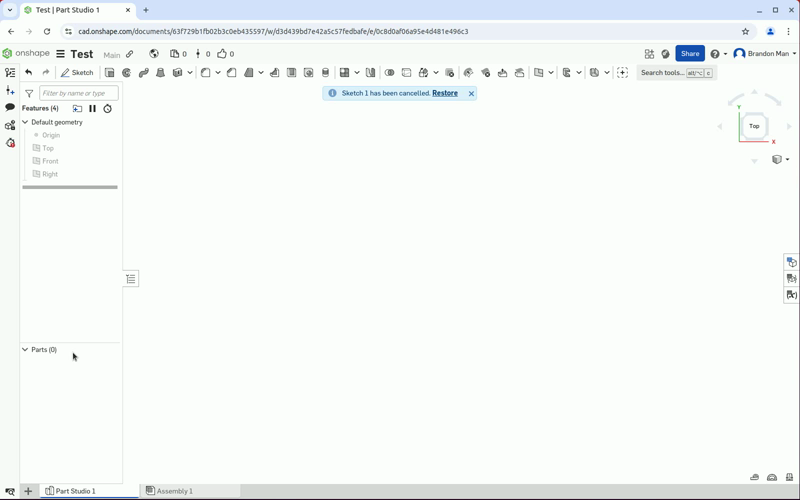
key(up)
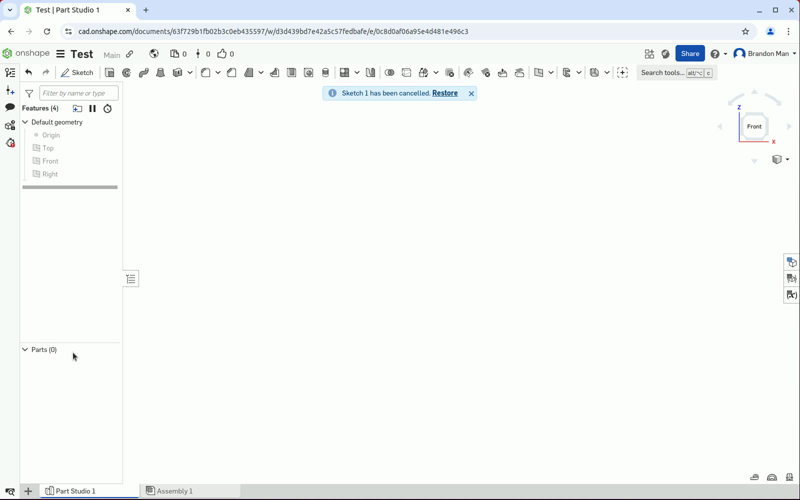
key_up(shift)
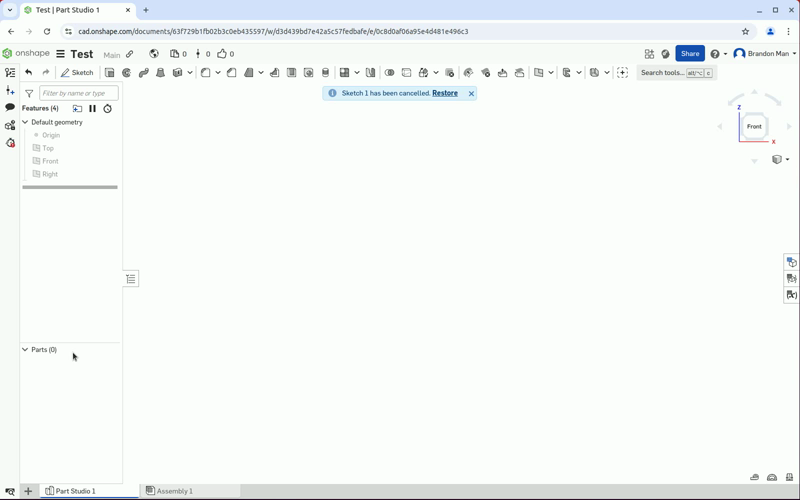
mouse_move(73, 352)
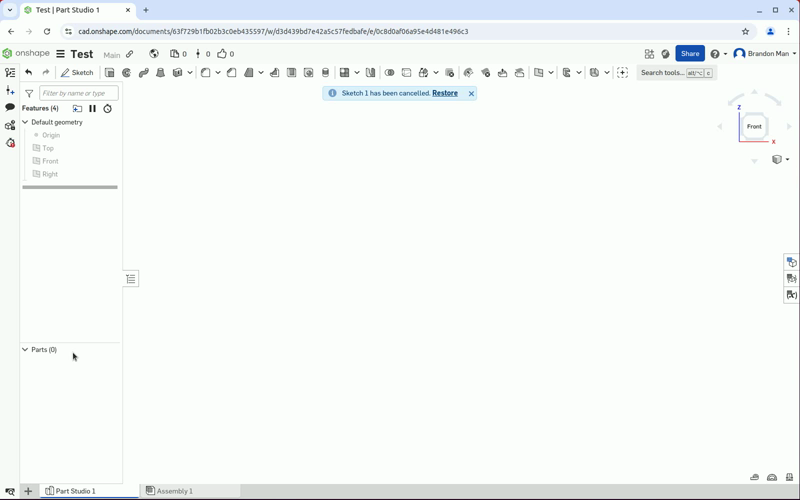
key(shift+y)
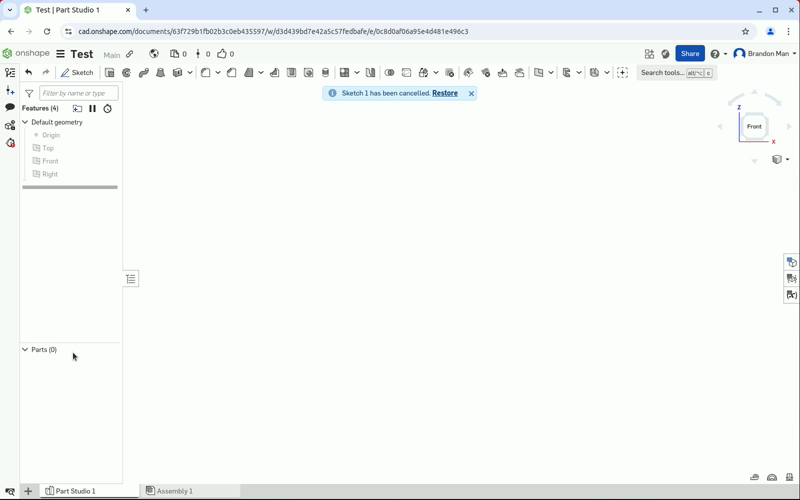
key(shift+s)
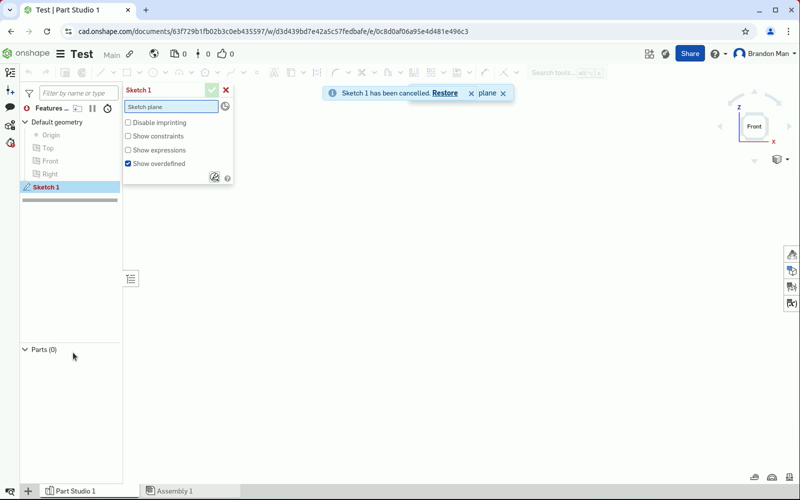
mouse_move(73, 163)
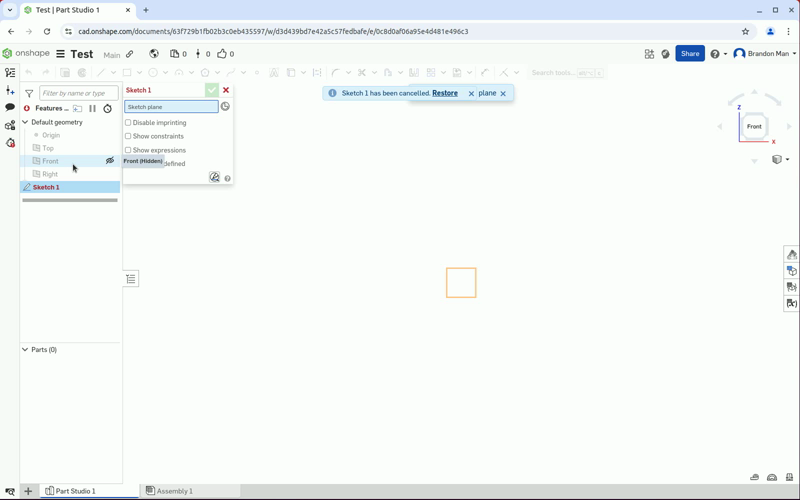
click(73, 163)
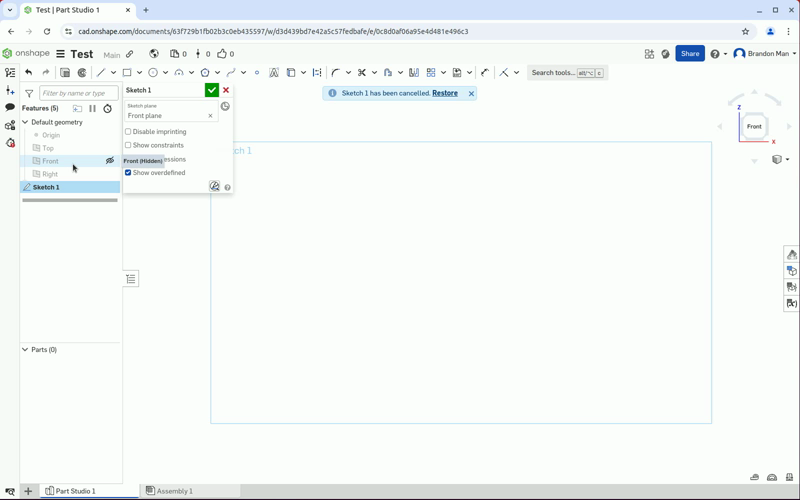
mouse_move(73, 352)
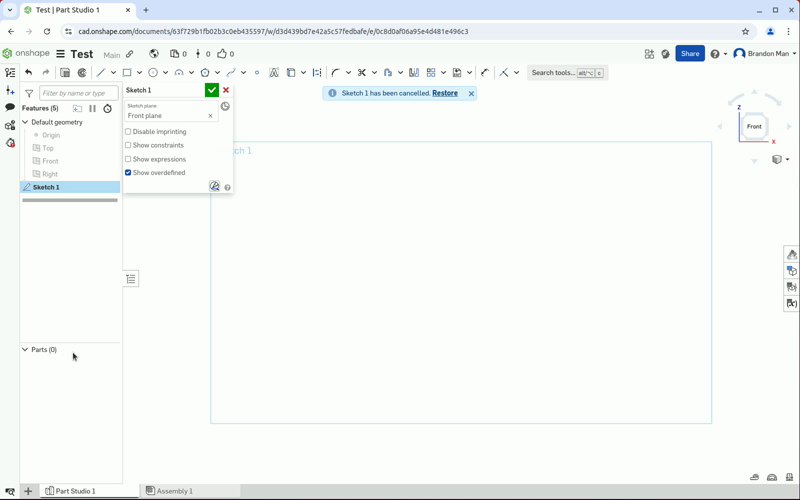
key(y)
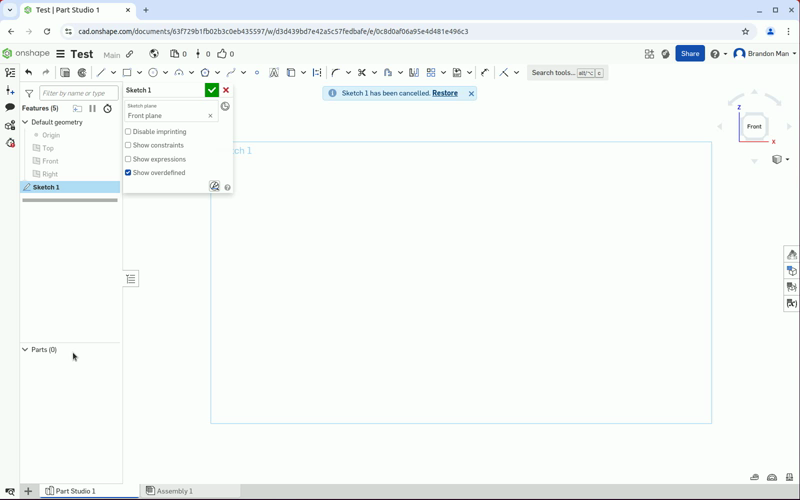
key(l)
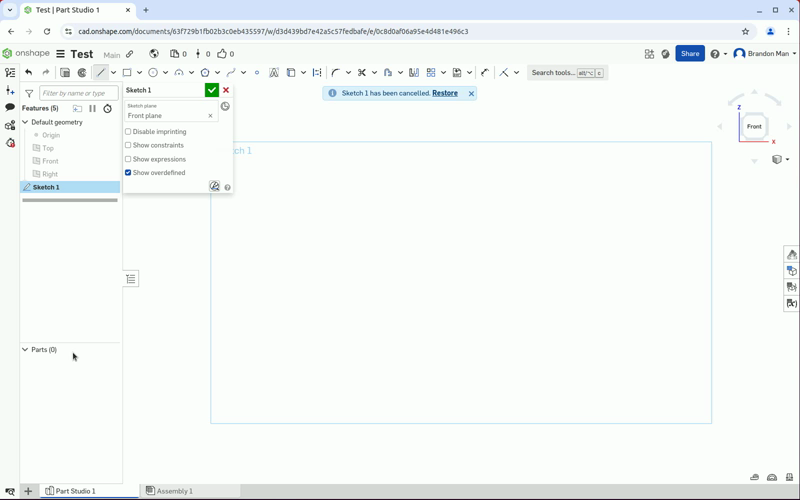
key_down(shift)
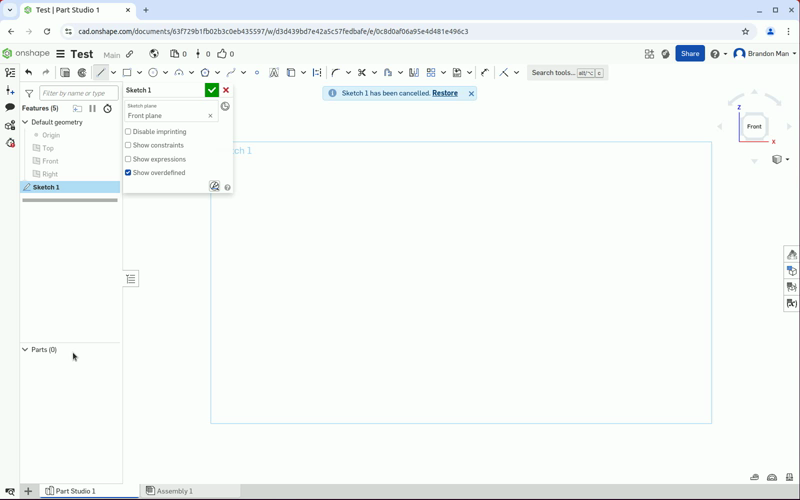
mouse_move(450, 293)
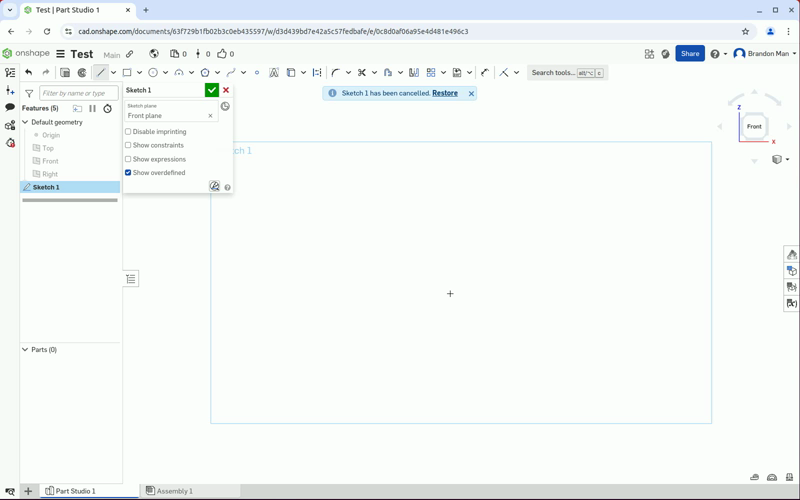
click(450, 293)
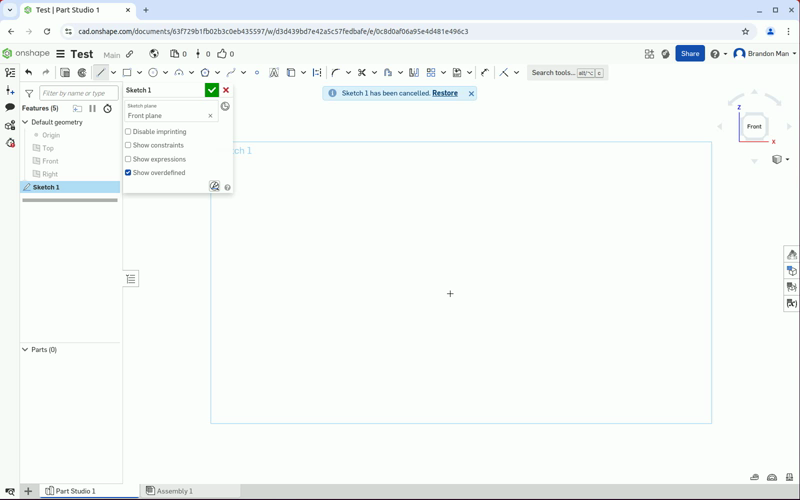
key_up(shift)
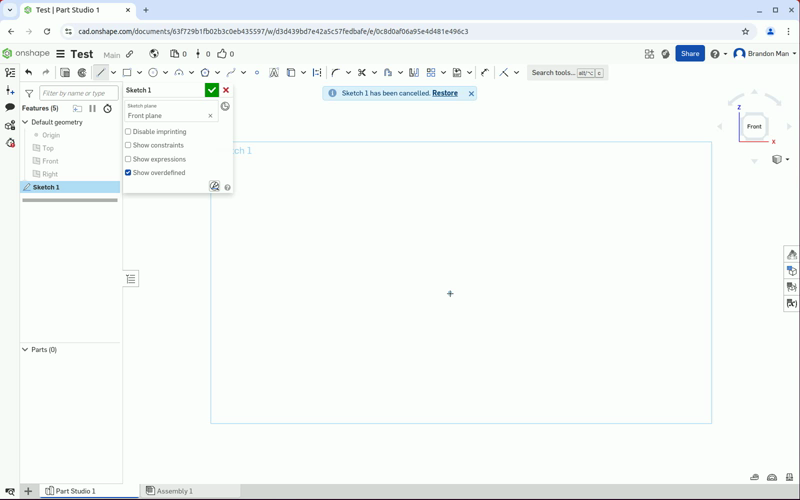
key_down(shift)
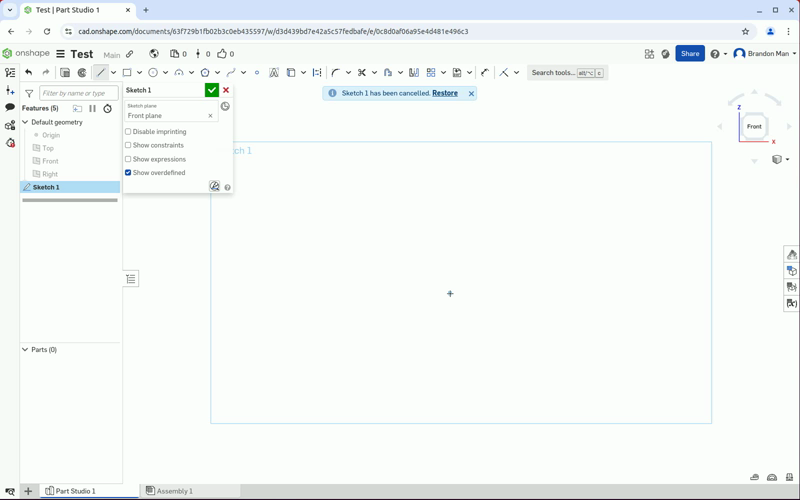
mouse_move(480, 293)
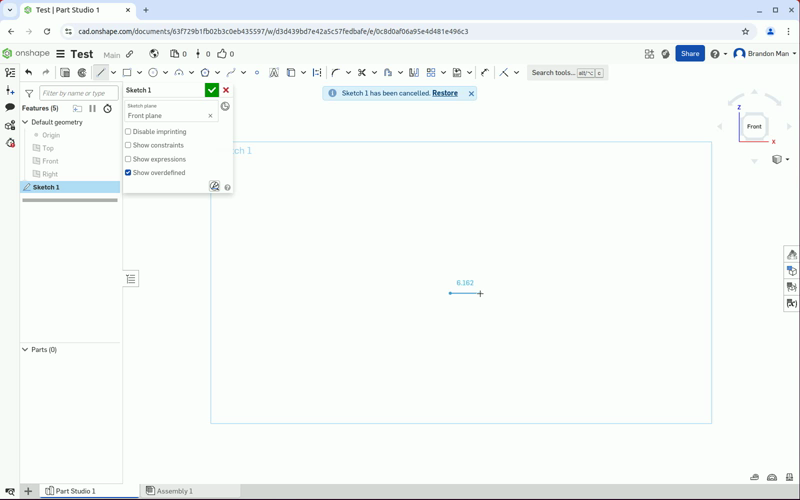
mouse_move(472, 293)
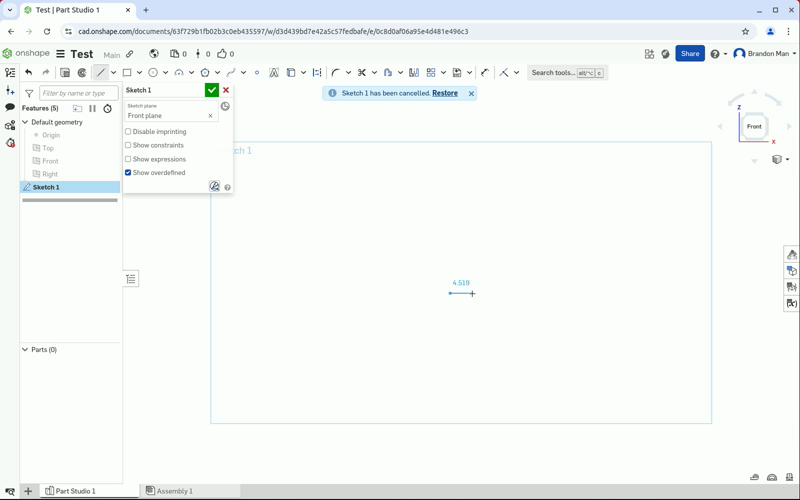
click(472, 293)
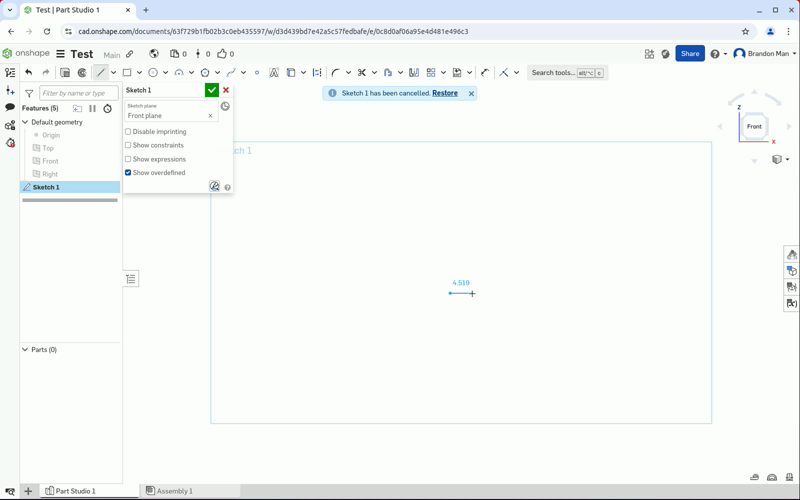
key_up(shift)
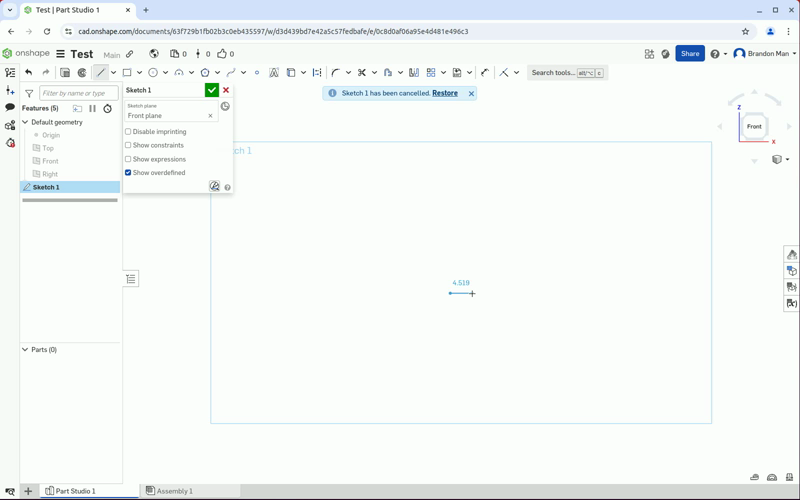
key_down(shift)
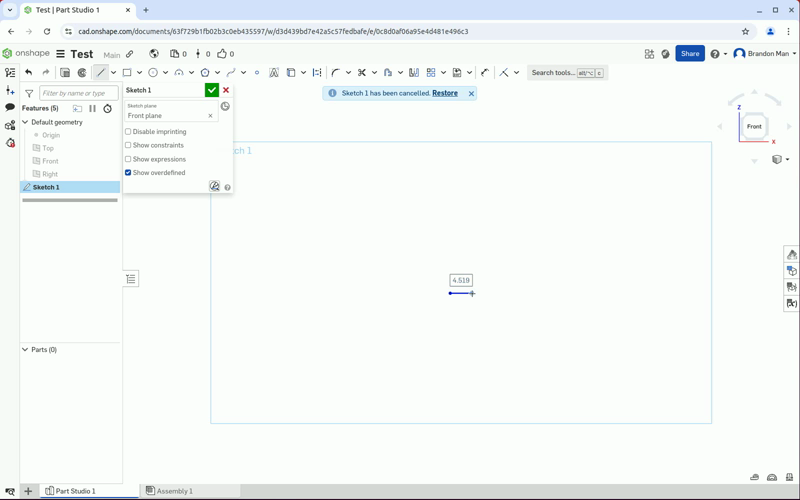
mouse_move(502, 293)
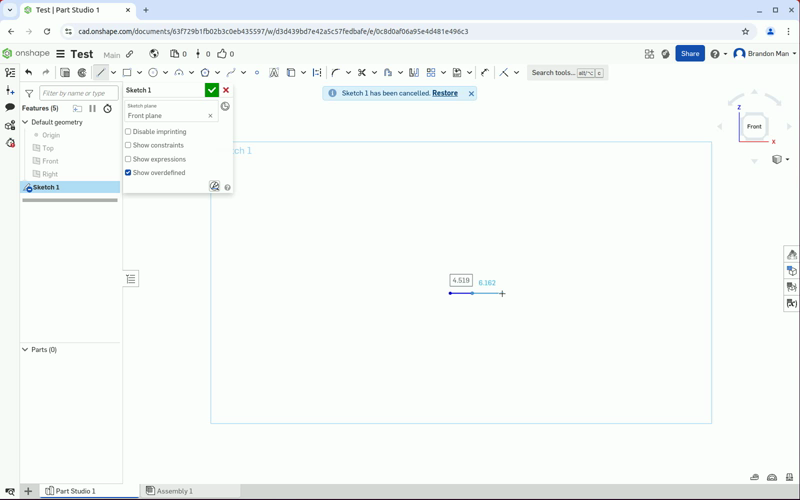
mouse_move(472, 271)
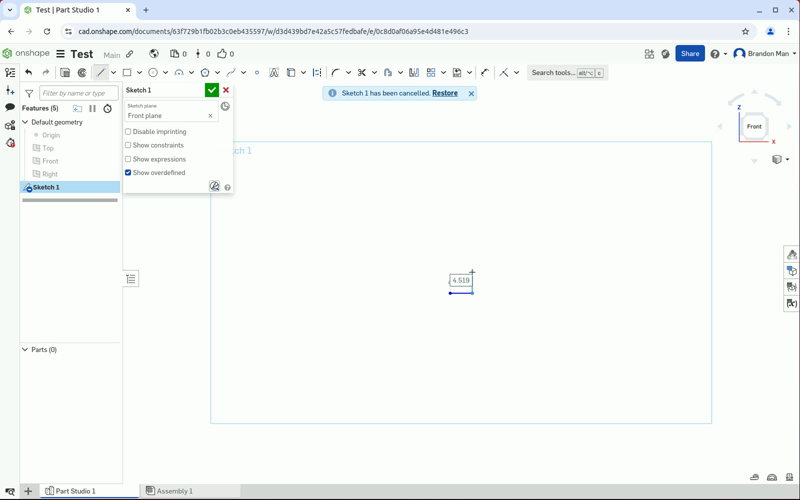
click(472, 271)
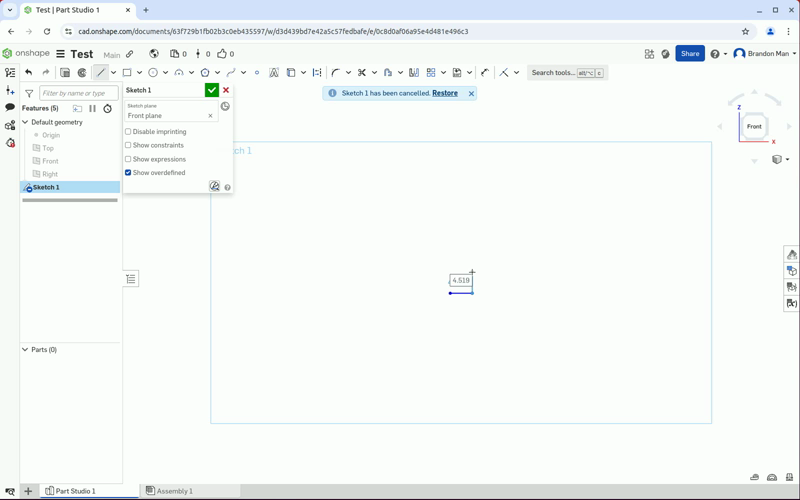
key_up(shift)
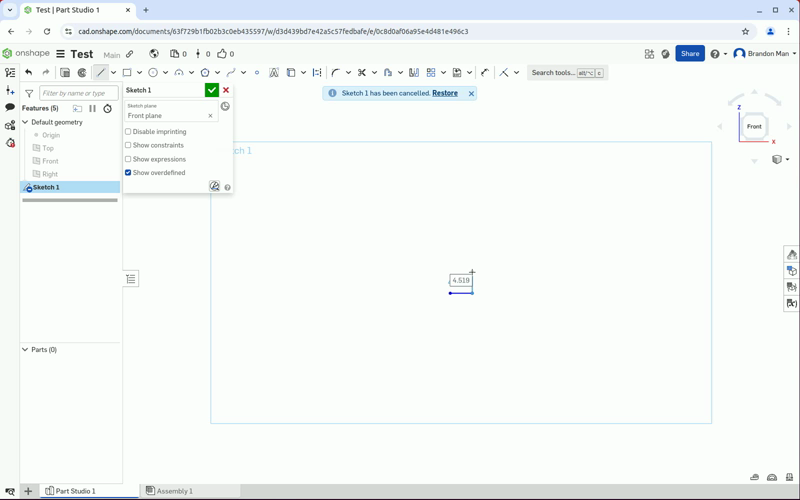
key_down(shift)
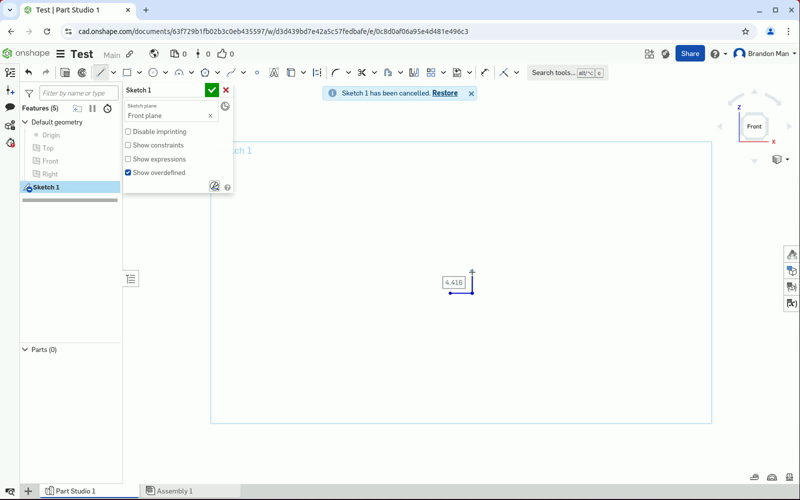
mouse_move(502, 271)
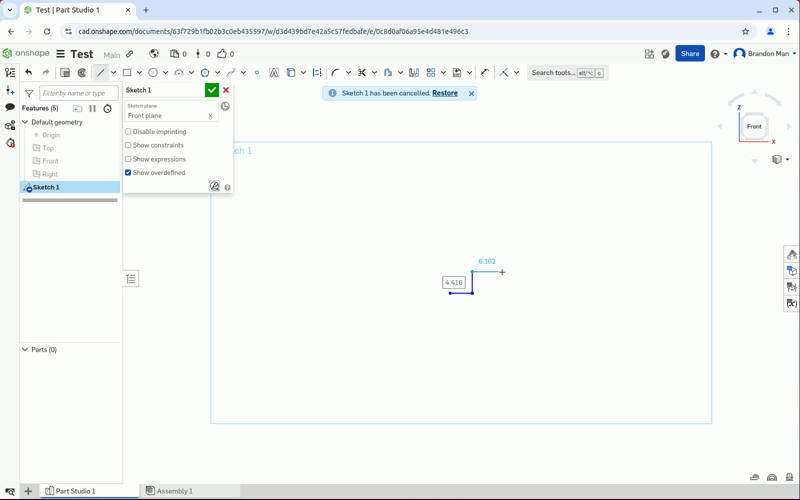
mouse_move(450, 271)
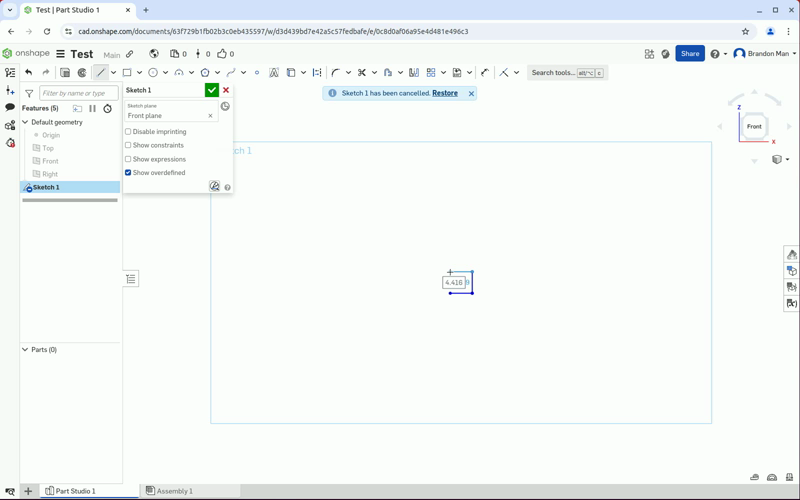
click(450, 271)
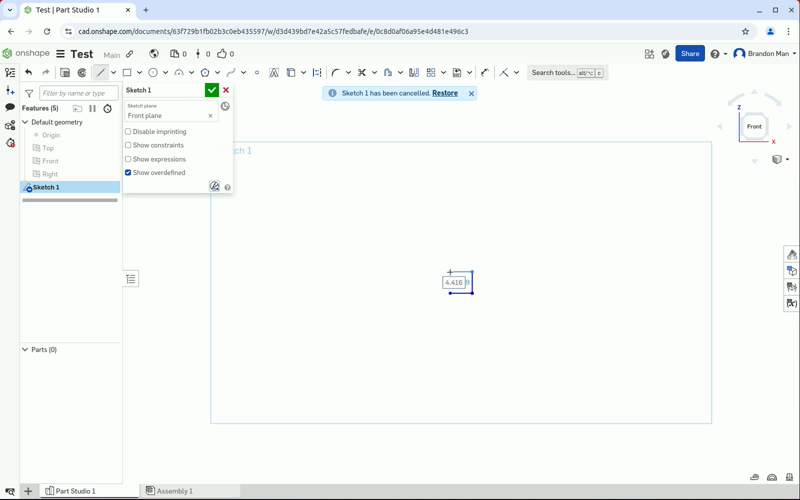
key_up(shift)
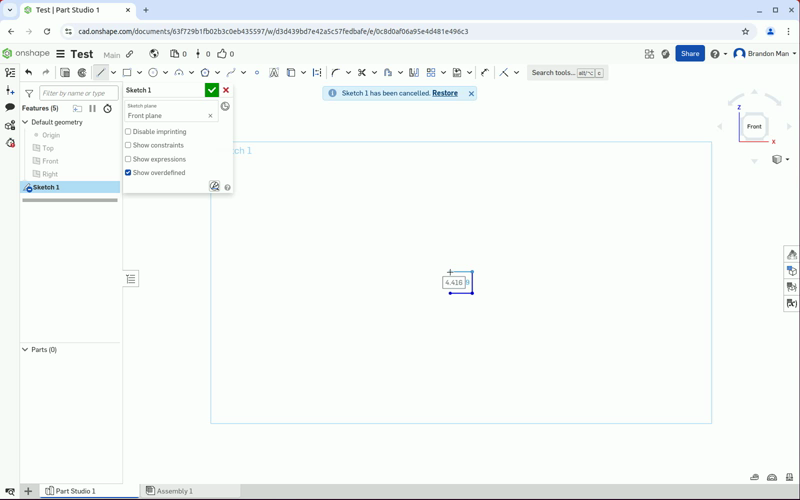
mouse_move(480, 271)
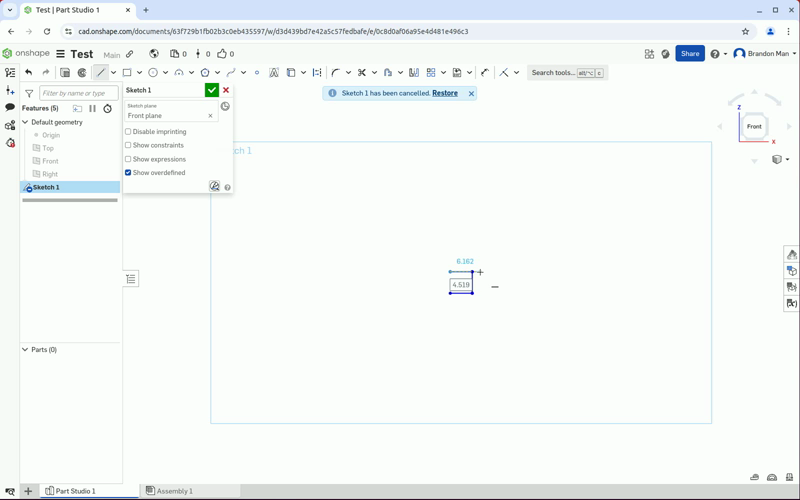
key_down(shift)
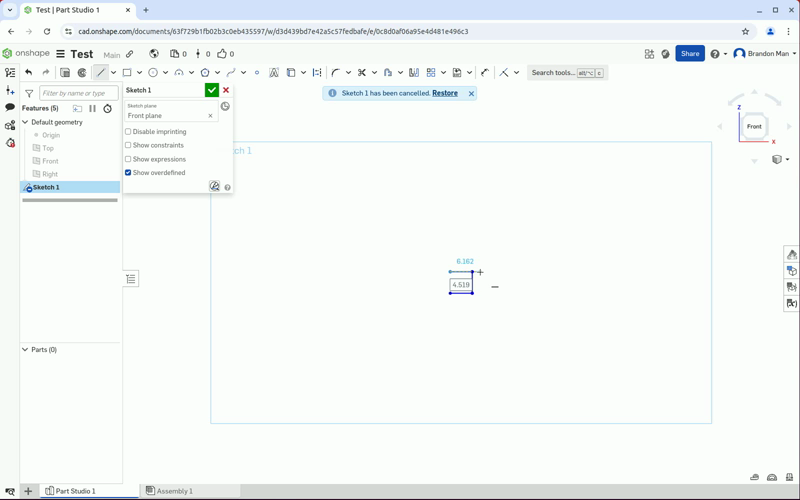
mouse_move(450, 293)
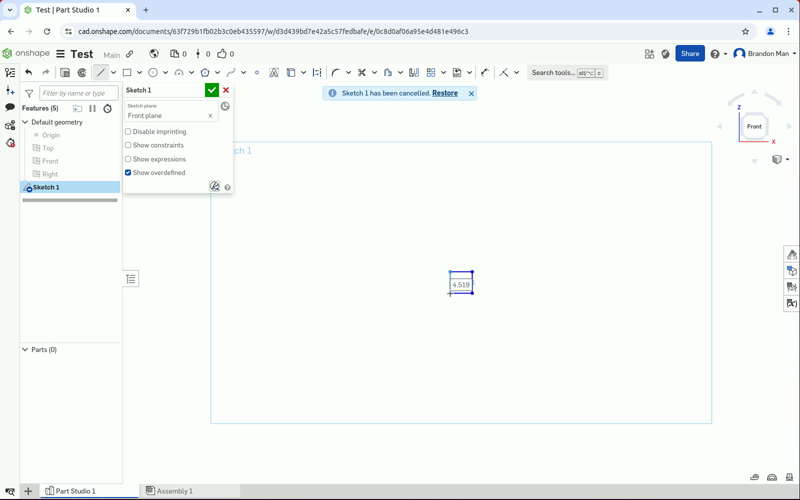
key_up(shift)
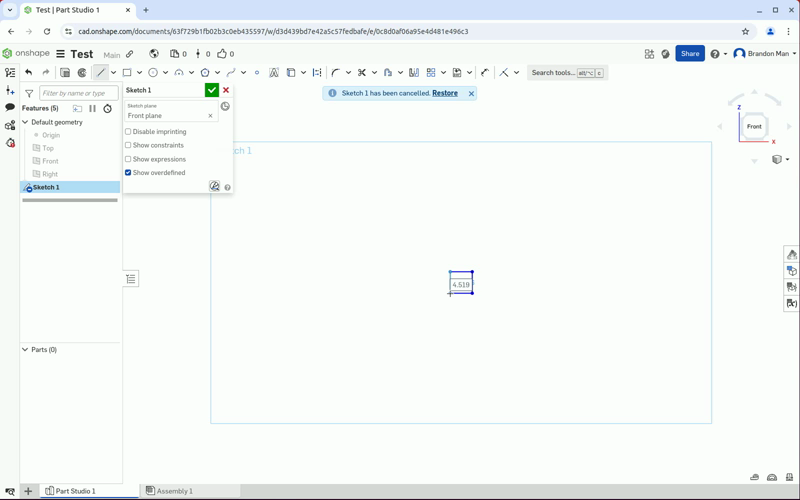
click(450, 293)
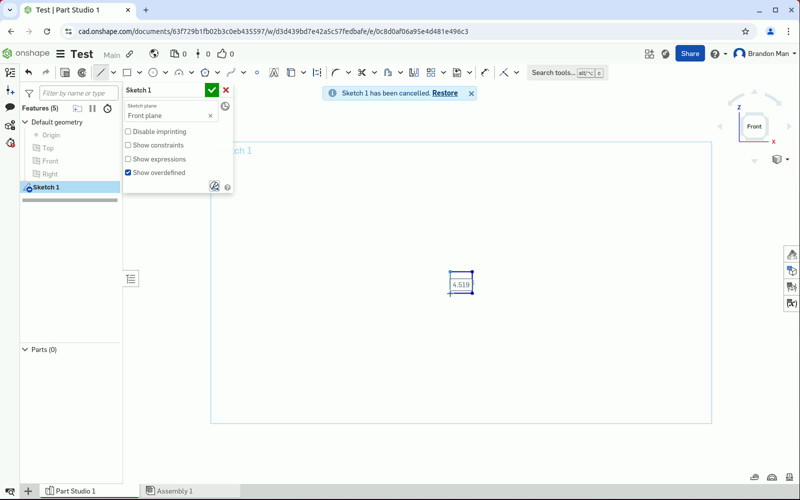
key(esc)
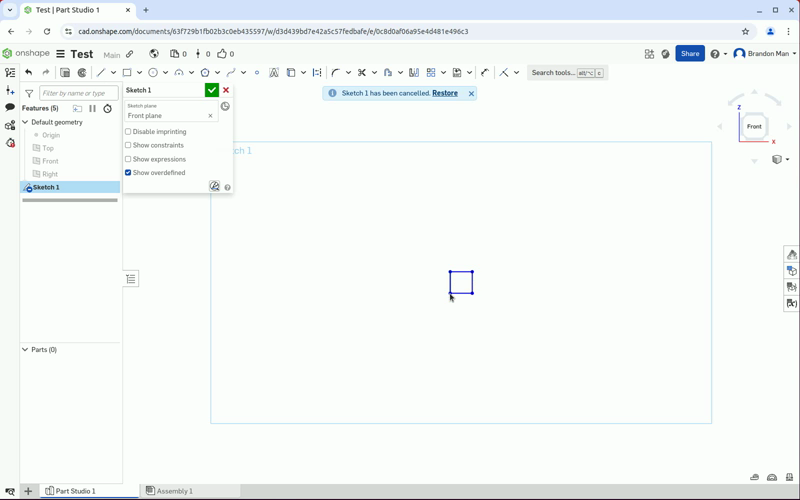
mouse_move(470, 281)
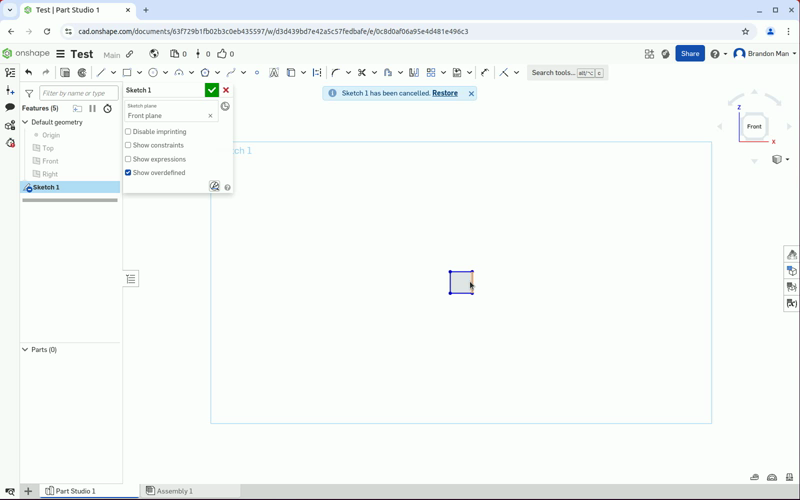
scroll(6)
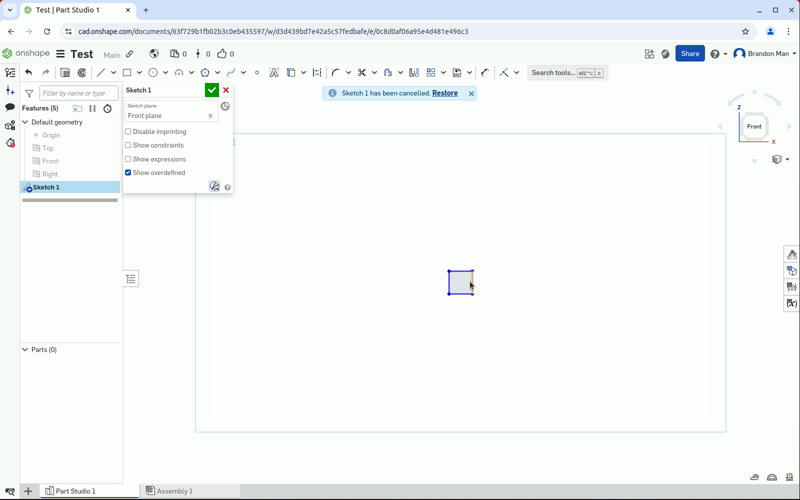
scroll(6)
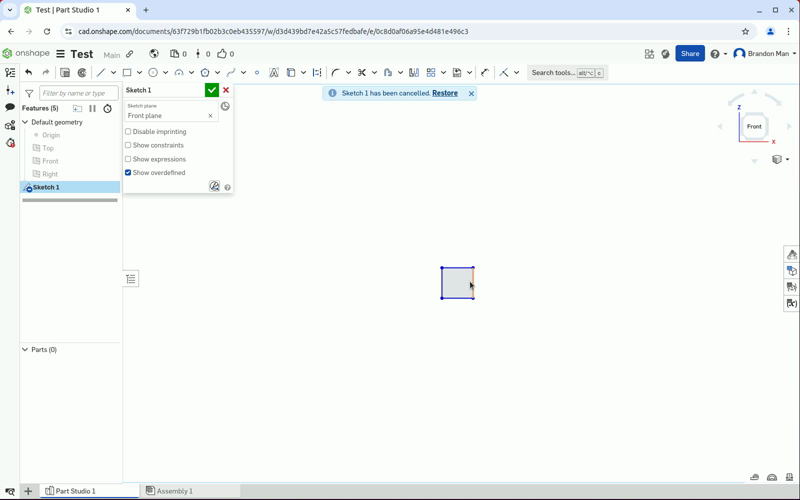
scroll(6)
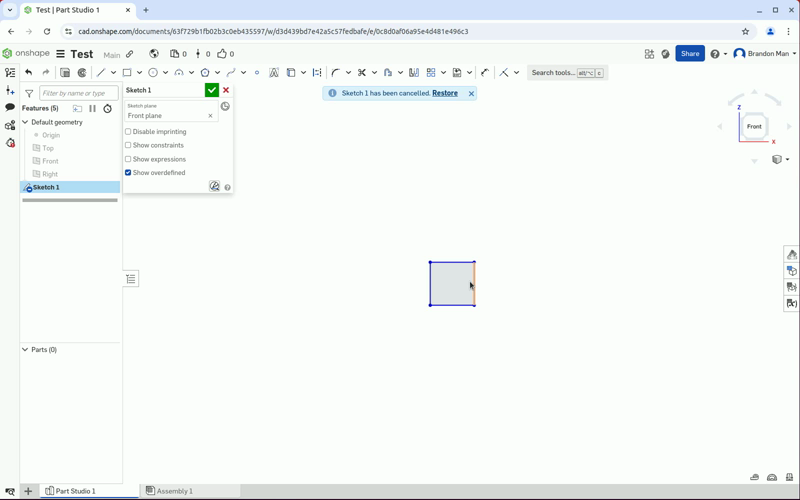
scroll(6)
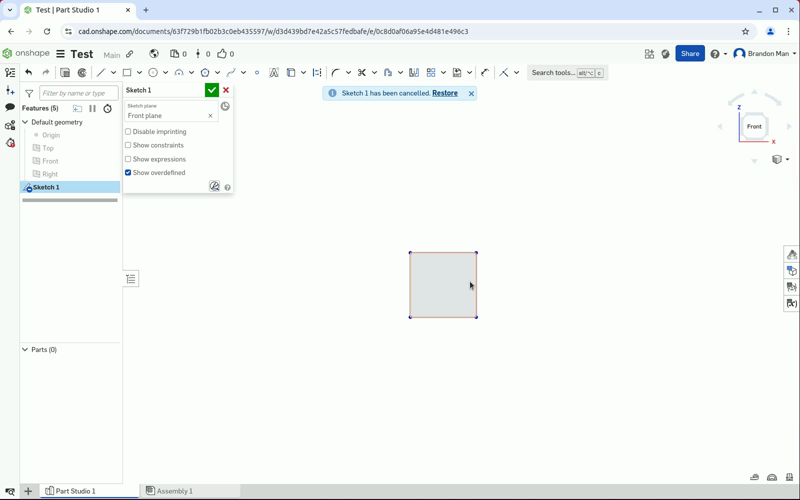
scroll(6)
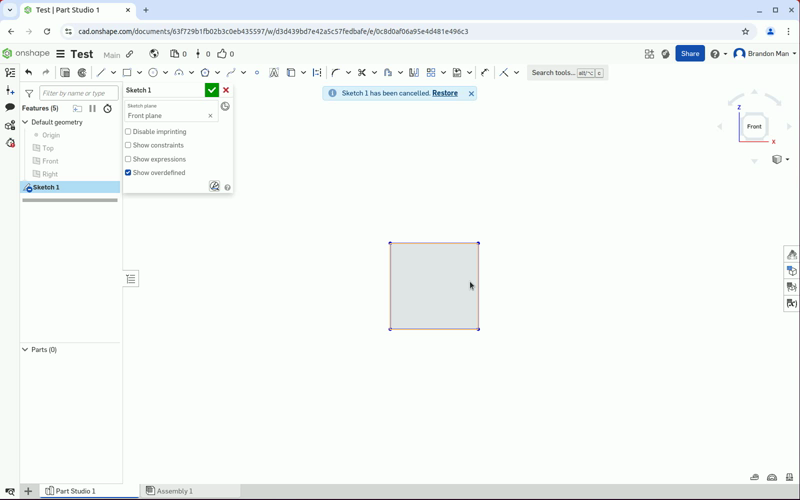
scroll(6)
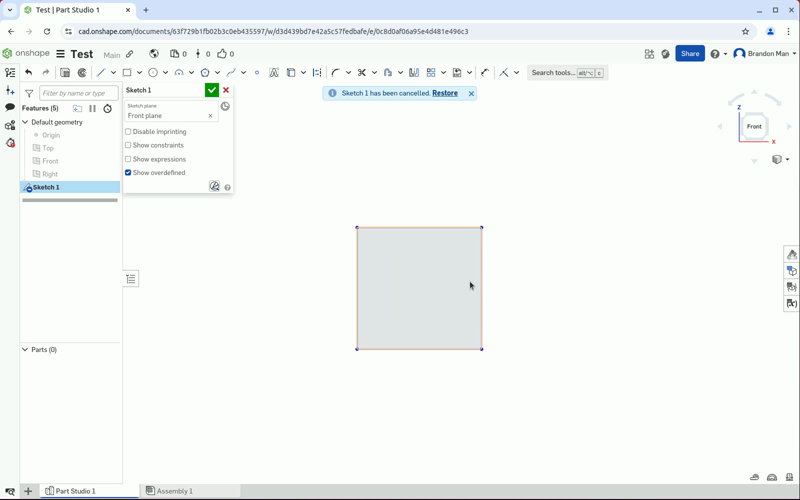
scroll(6)
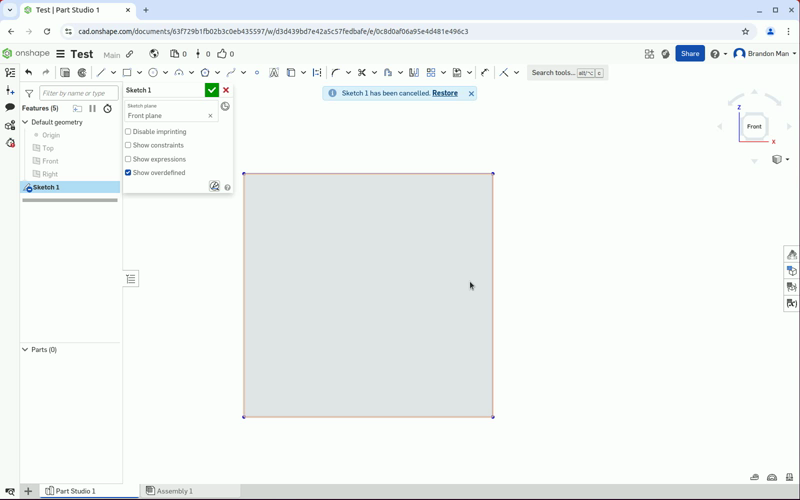
click(470, 281)
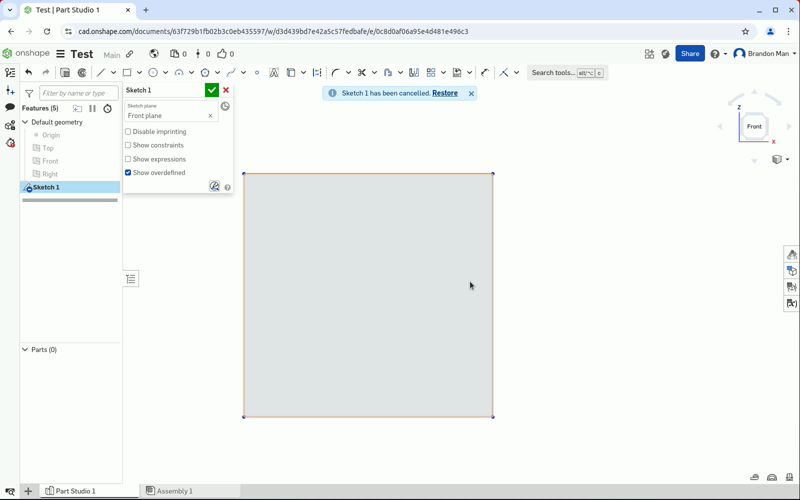
scroll(-6)
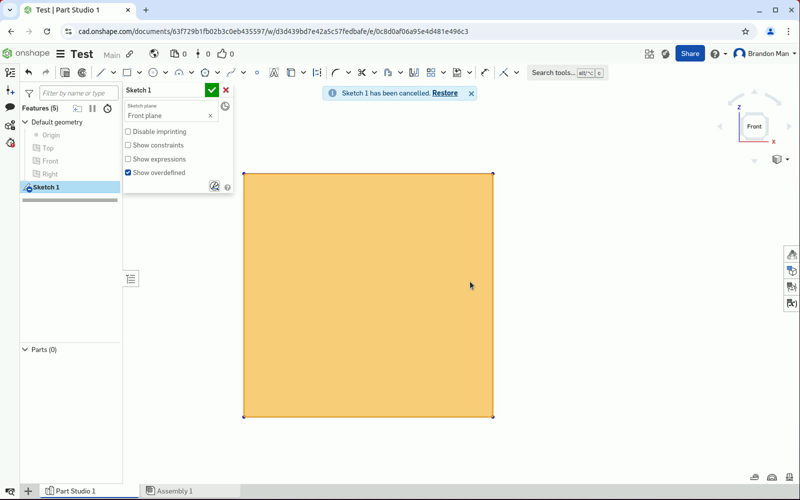
scroll(-6)
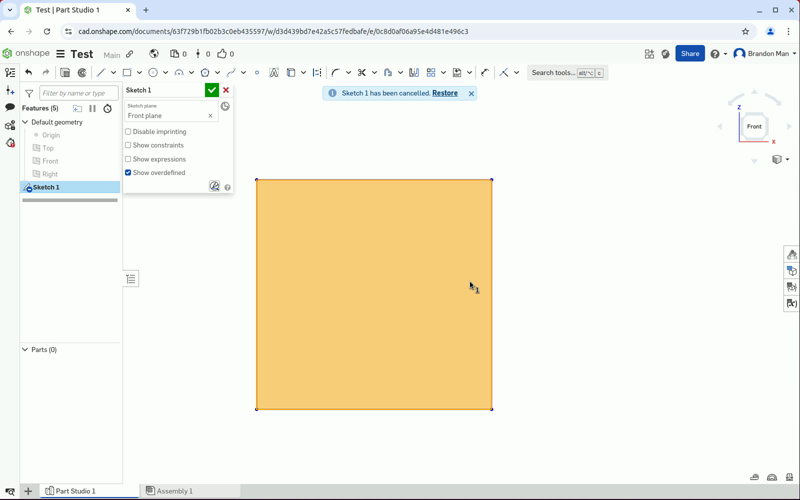
scroll(-6)
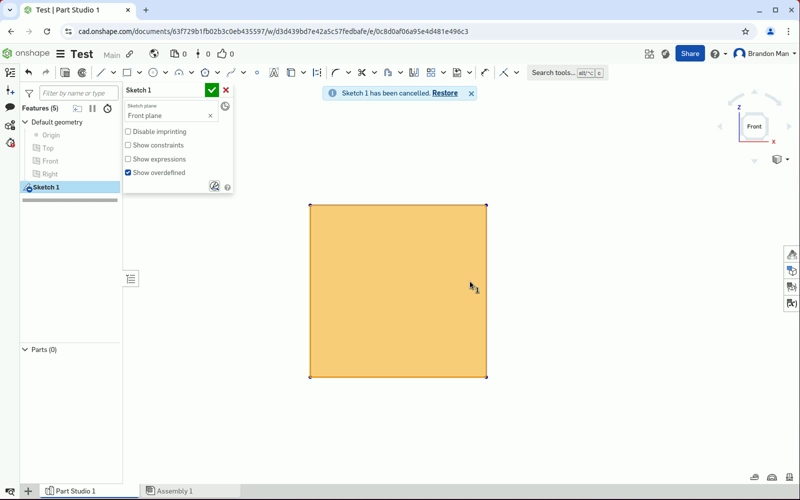
scroll(-6)
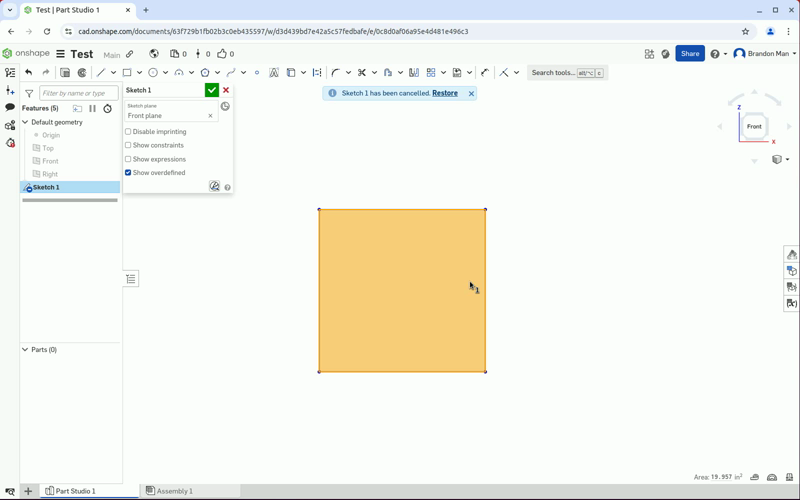
scroll(-6)
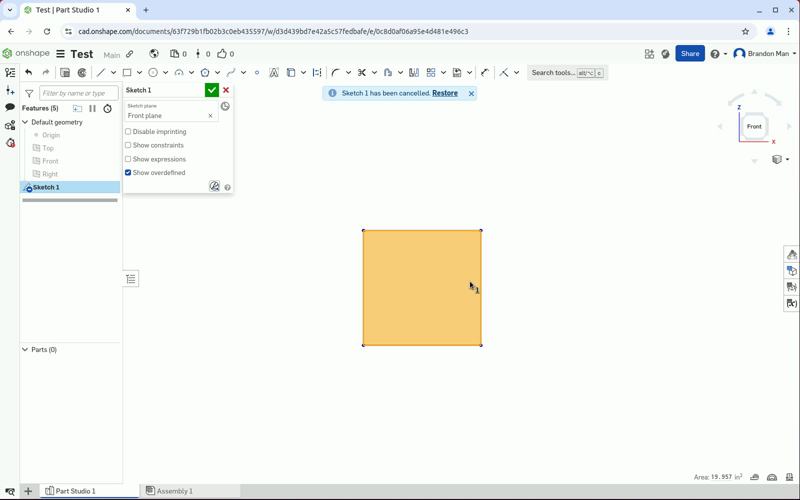
scroll(-6)
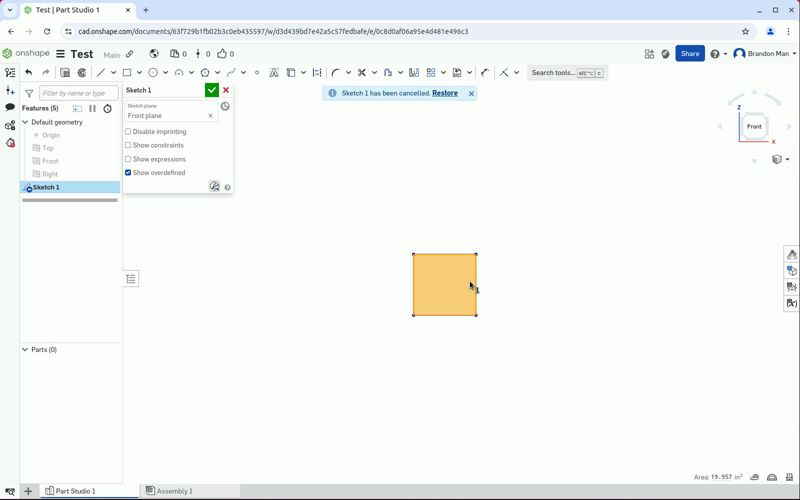
scroll(-6)
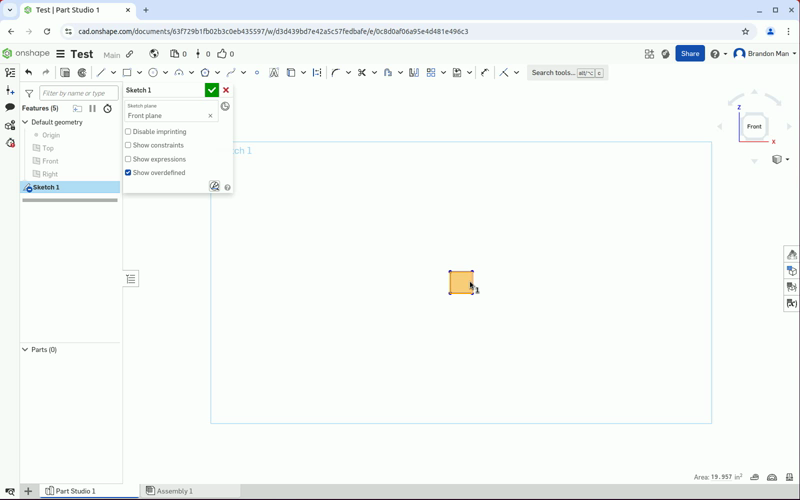
mouse_move(73, 352)
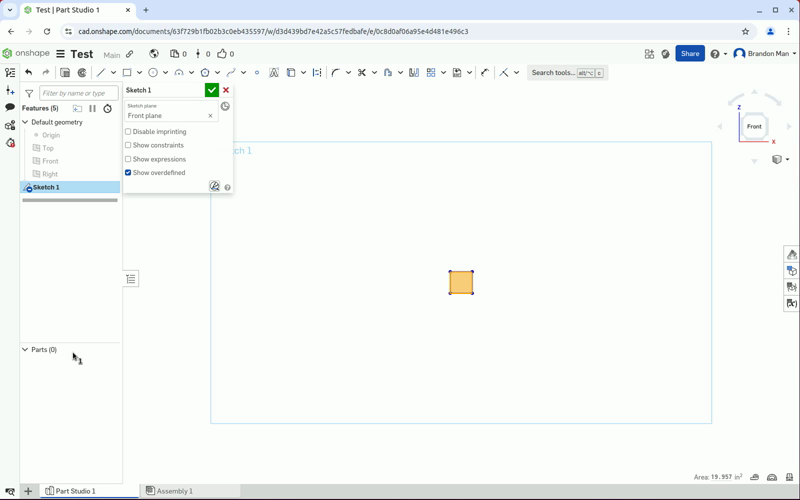
key(shift+y)
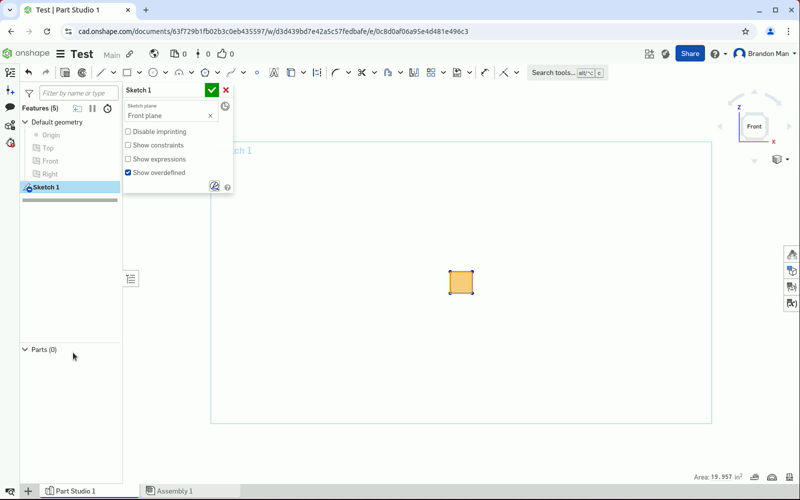
key(shift+e)
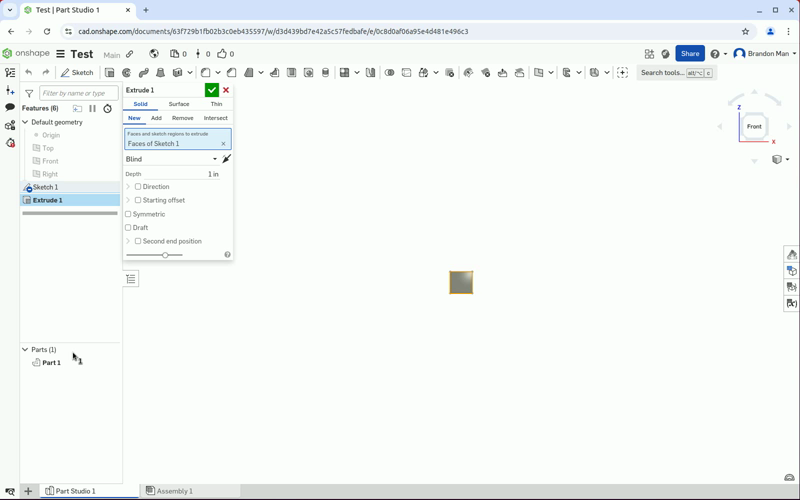
mouse_move(143, 106)
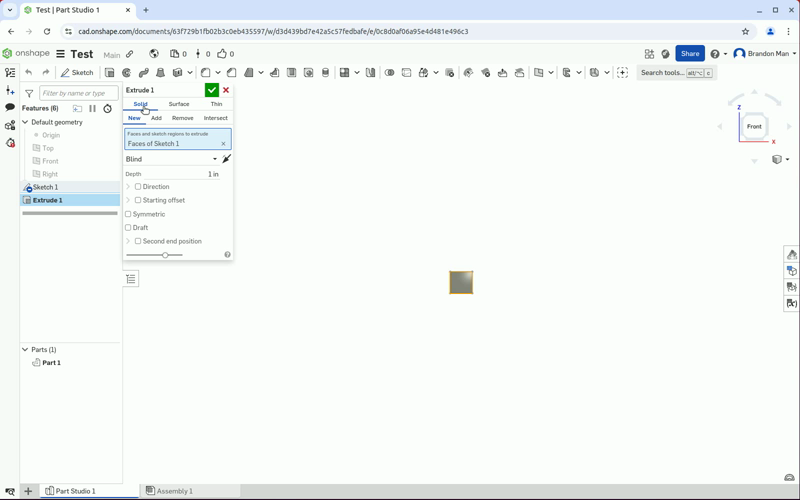
click(143, 106)
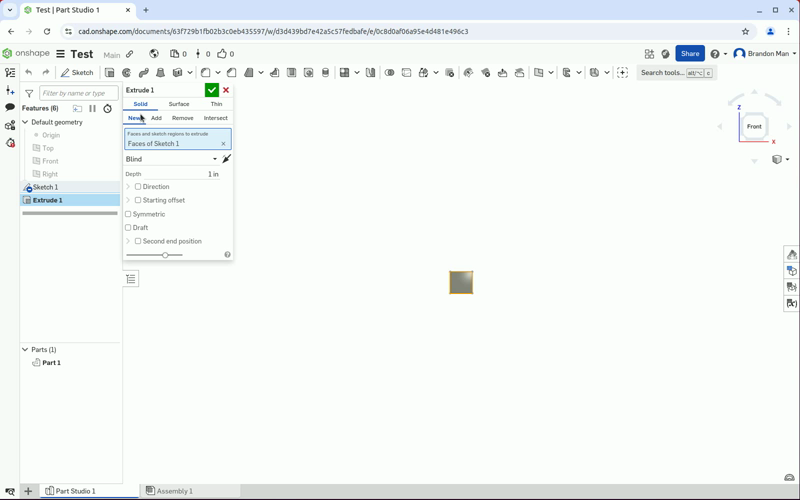
mouse_move(137, 120)
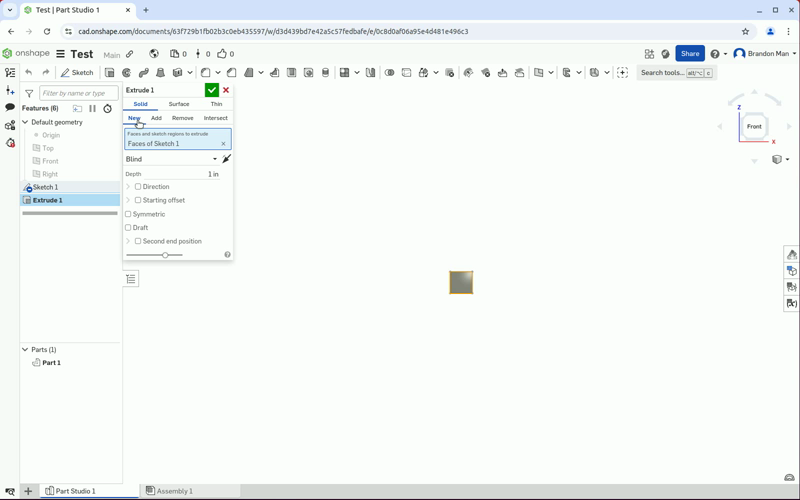
click(137, 120)
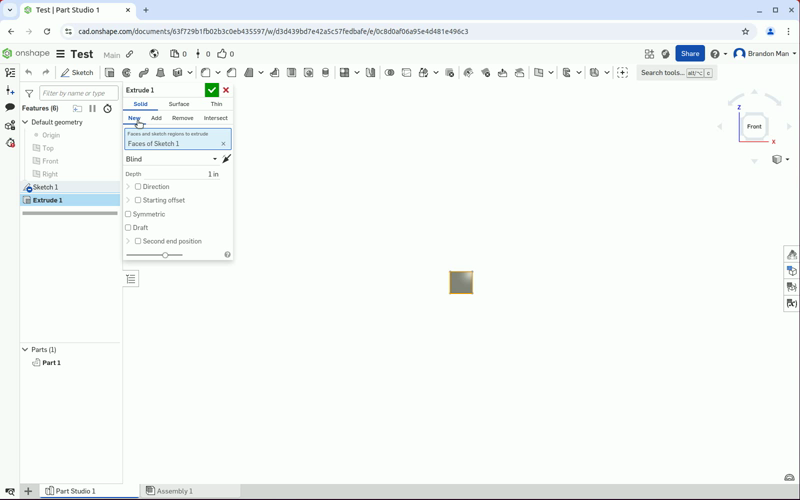
key(tab, 4)
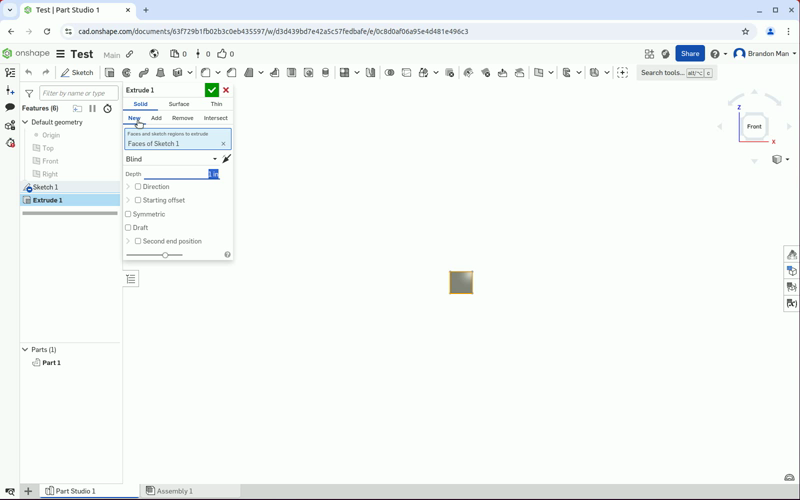
text(46.216)
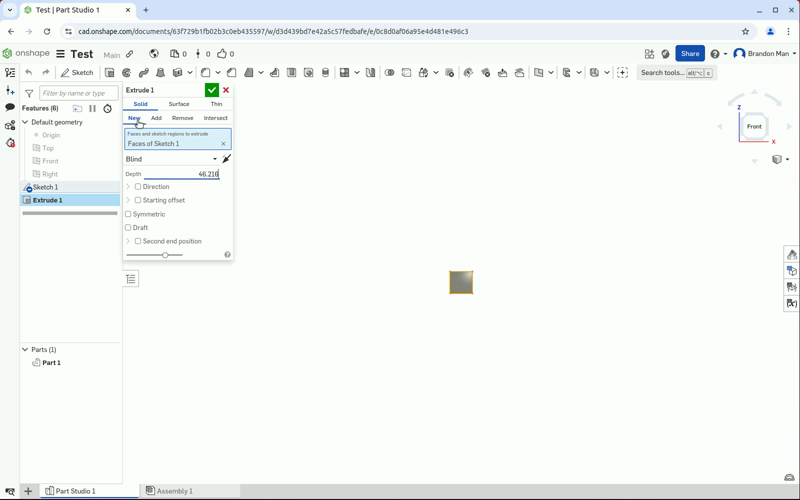
key(tab, 3)
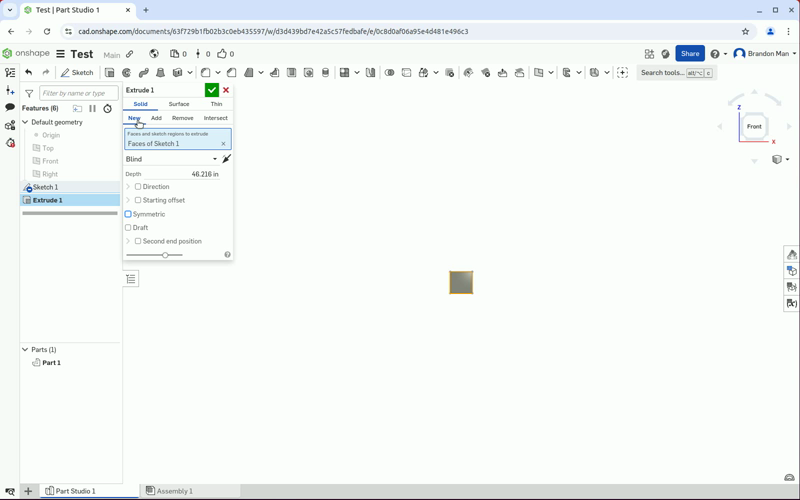
key(space)
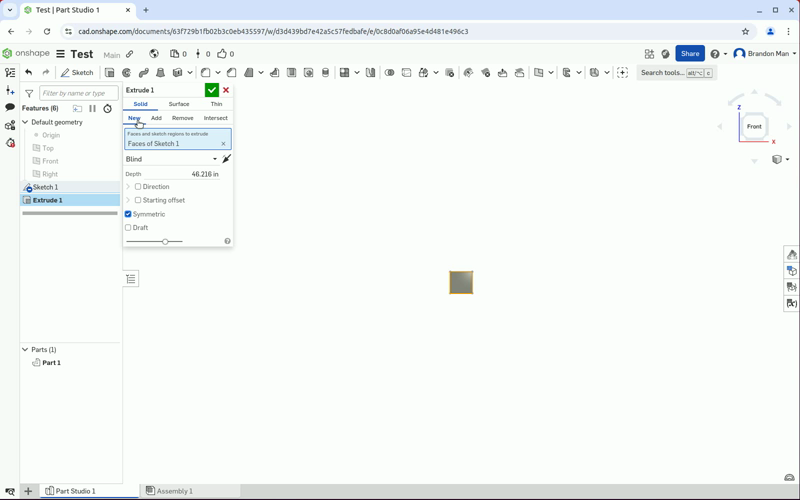
key(enter)
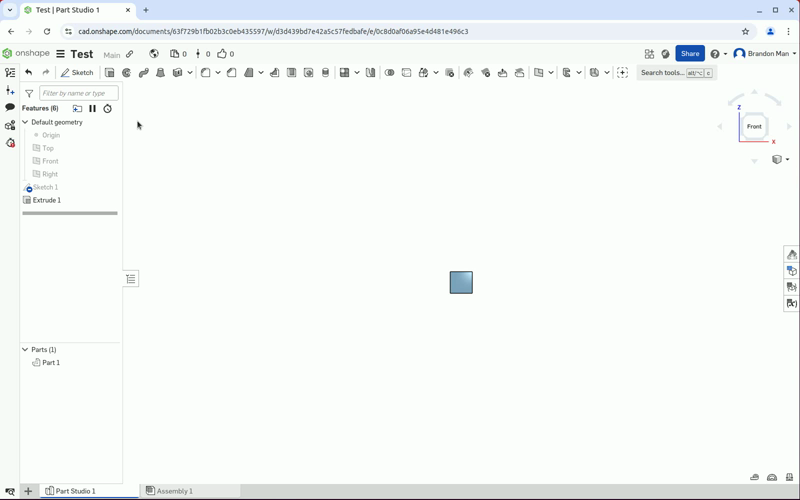
key(shift+h)
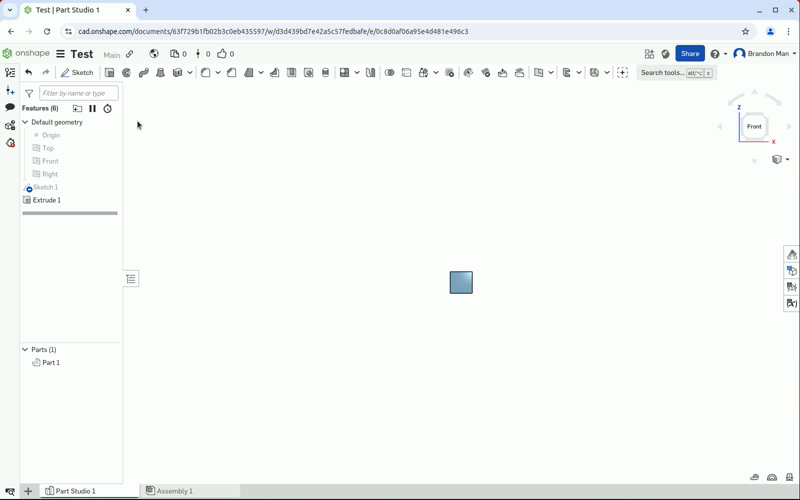
key(shift+h)
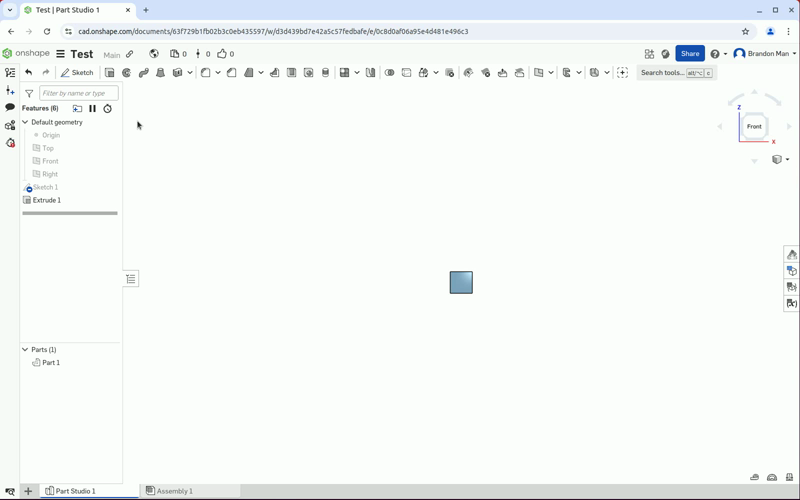
mouse_move(73, 189)
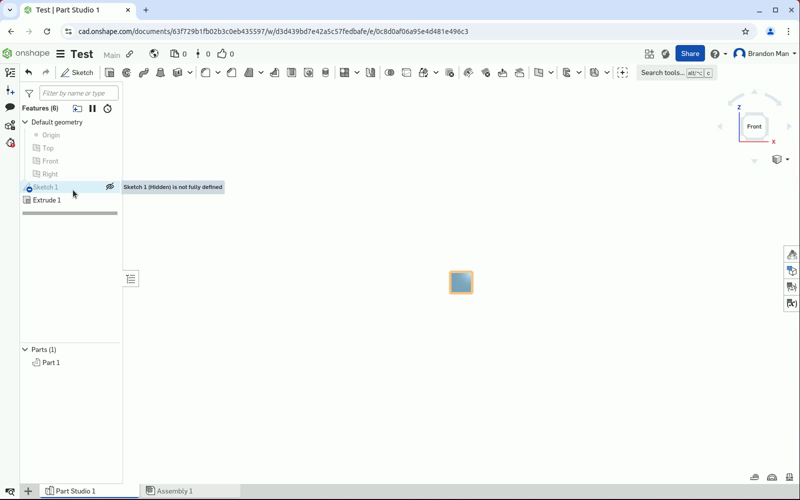
click(73, 189)
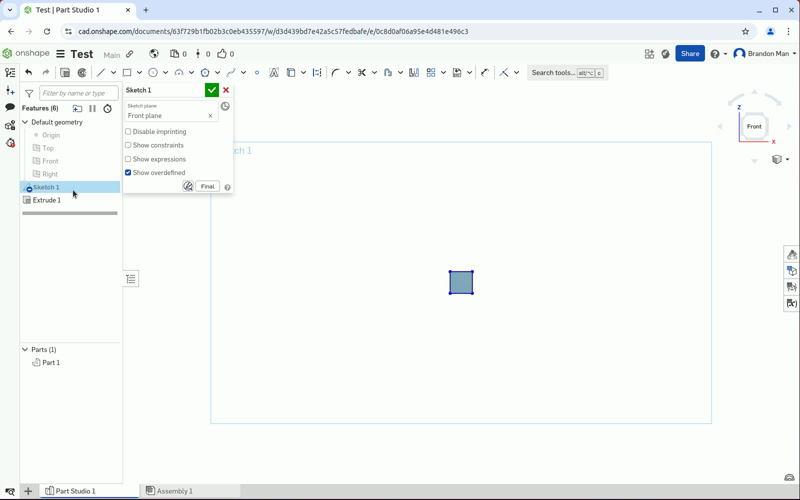
mouse_move(229, 92)
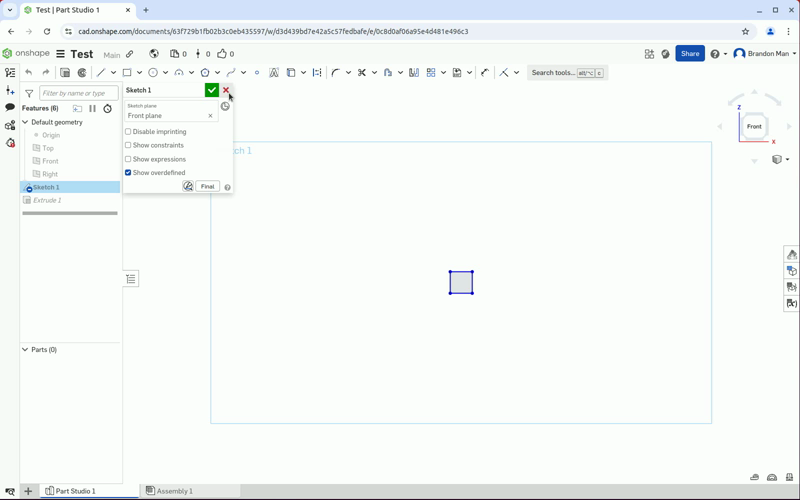
click(229, 92)
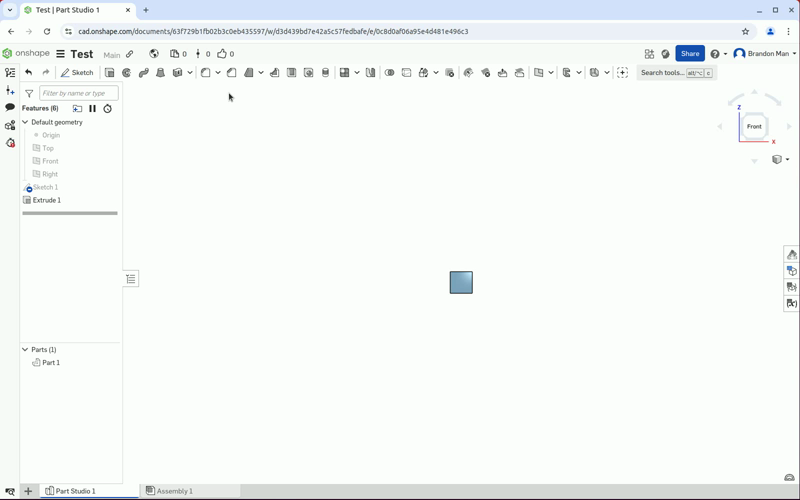
mouse_move(73, 352)
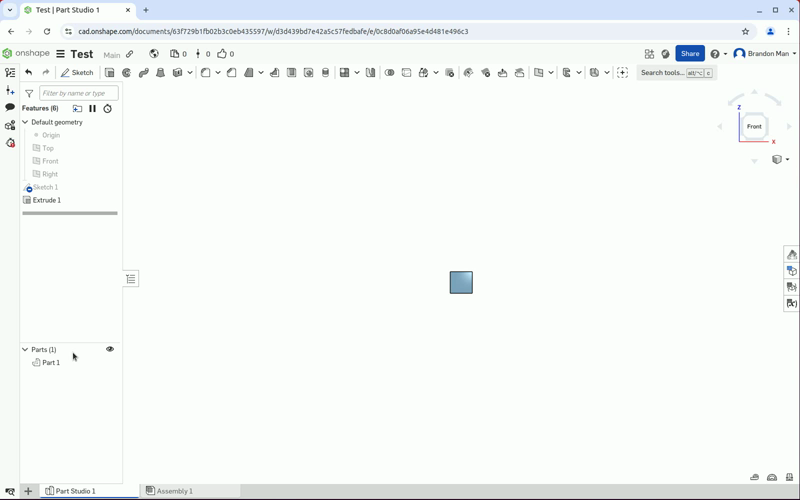
key(y)
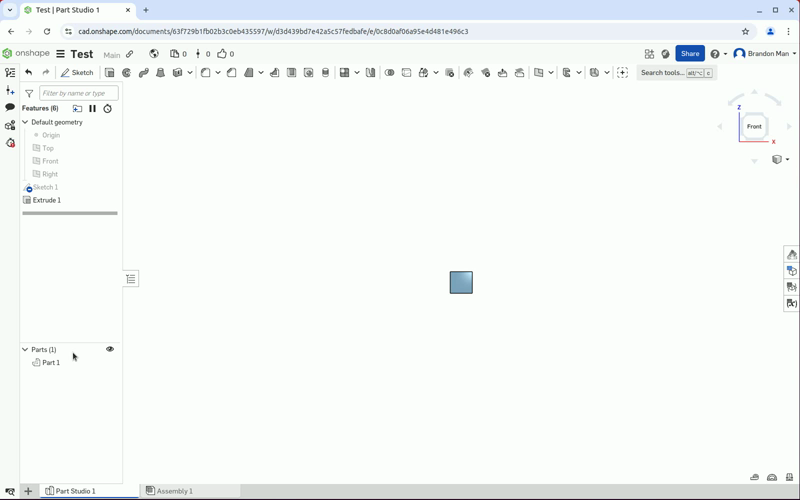
key(shift+p)
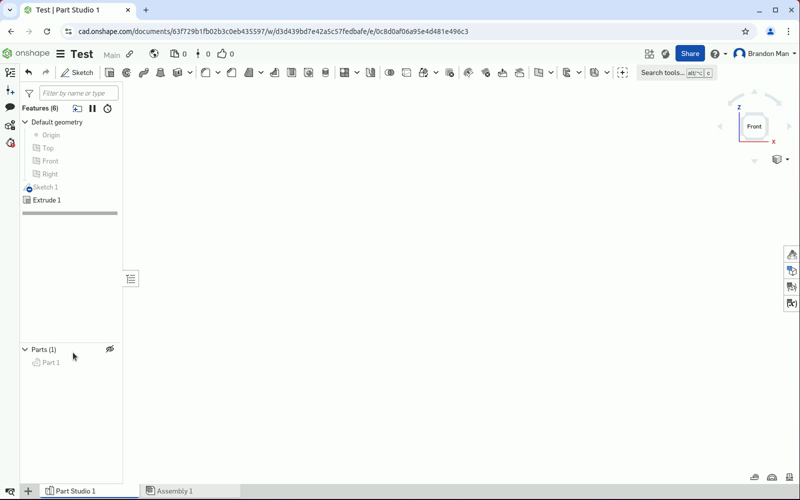
key(space)
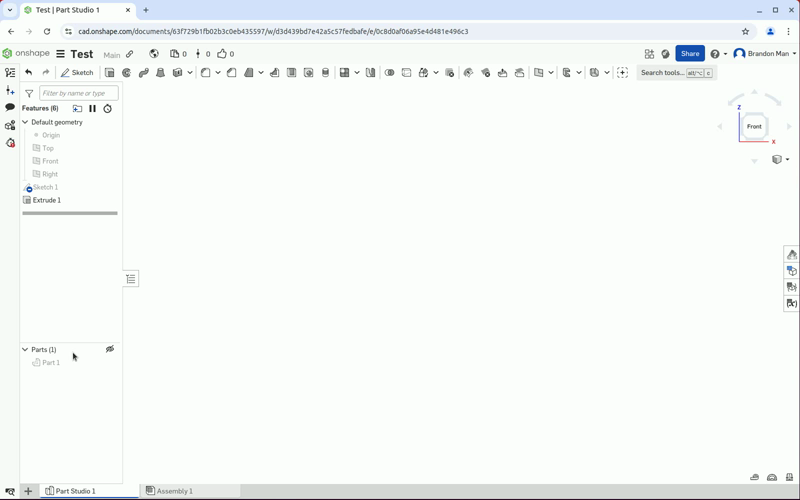
key_down(shift)
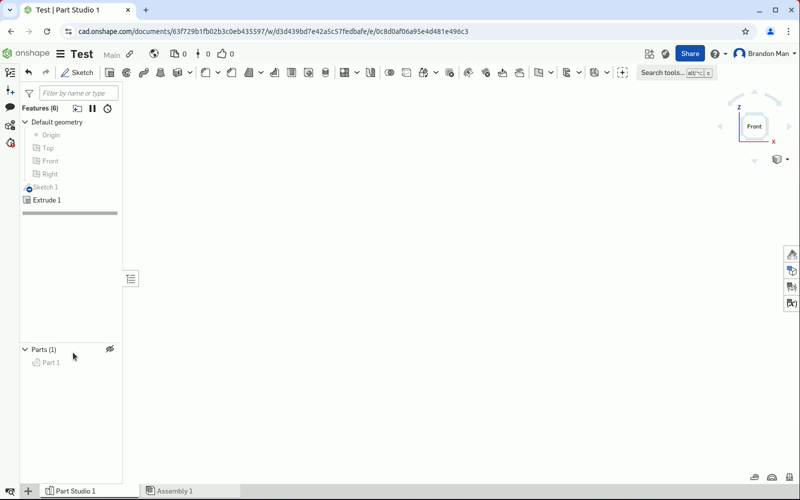
key(left)
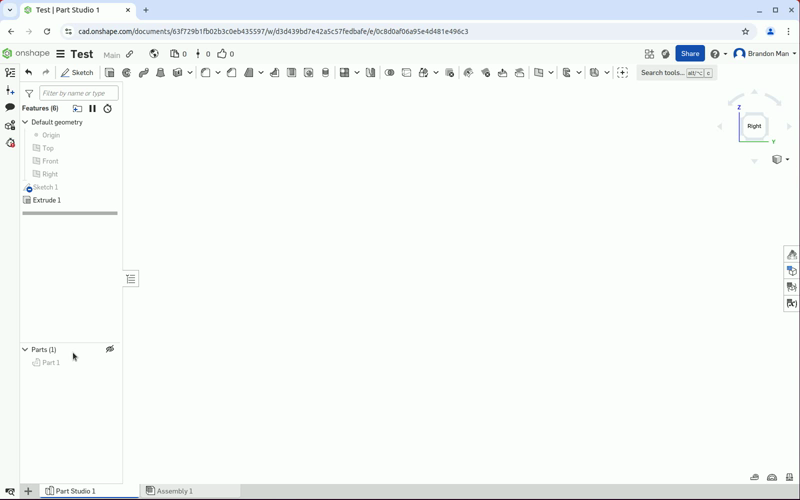
key_up(shift)
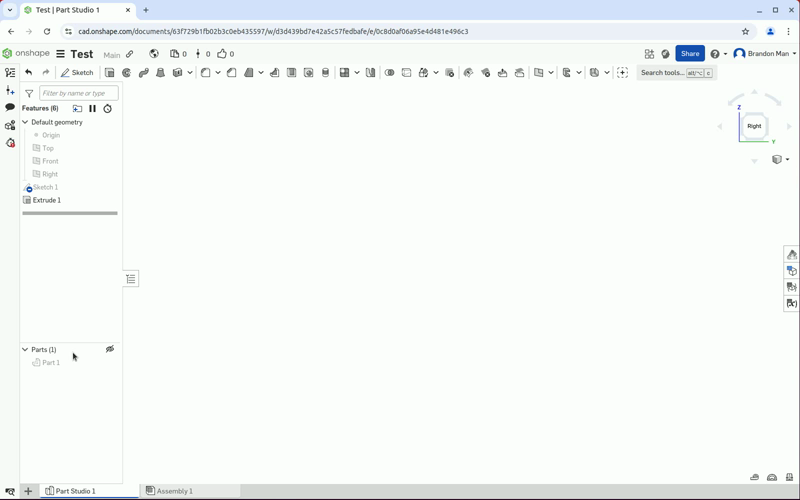
mouse_move(73, 352)
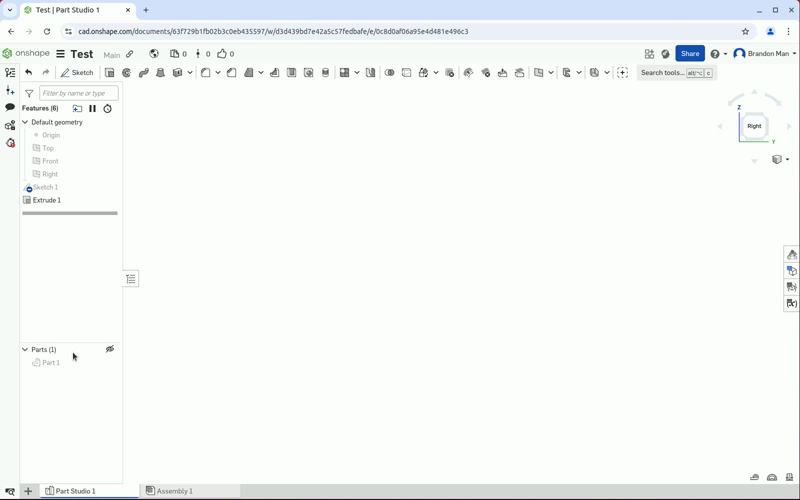
key(shift+y)
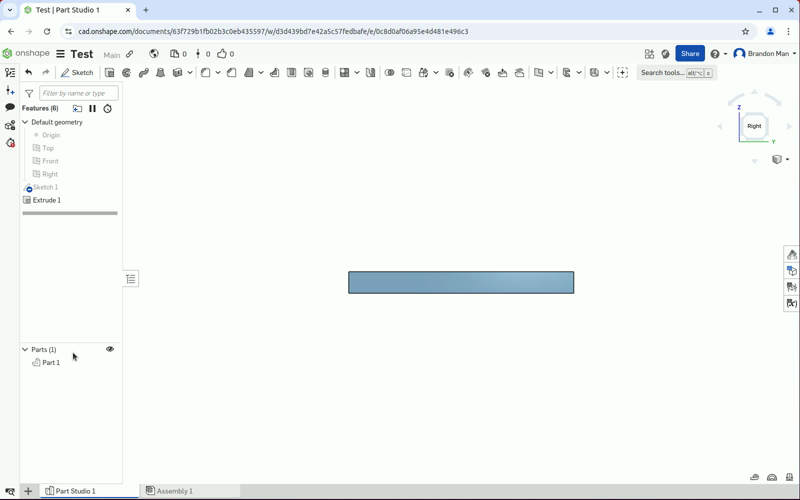
mouse_move(541, 75)
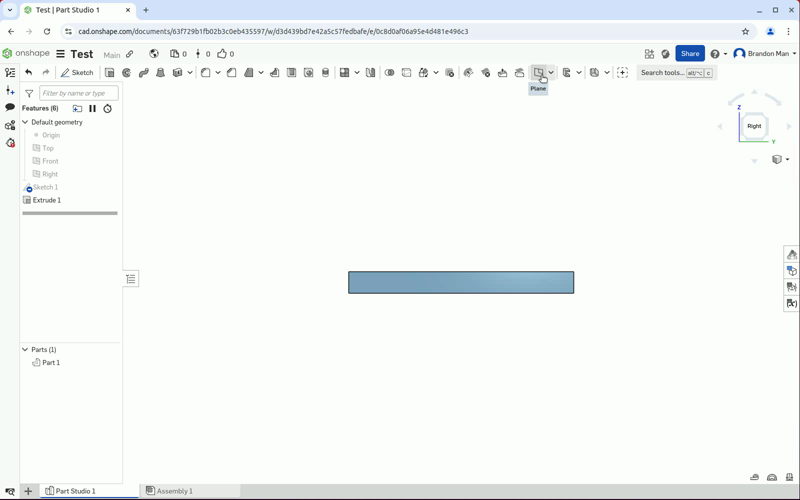
click(541, 75)
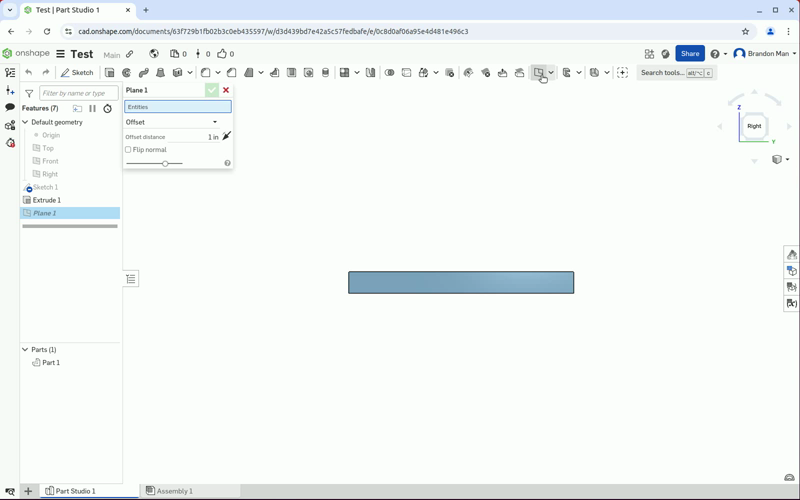
mouse_move(73, 176)
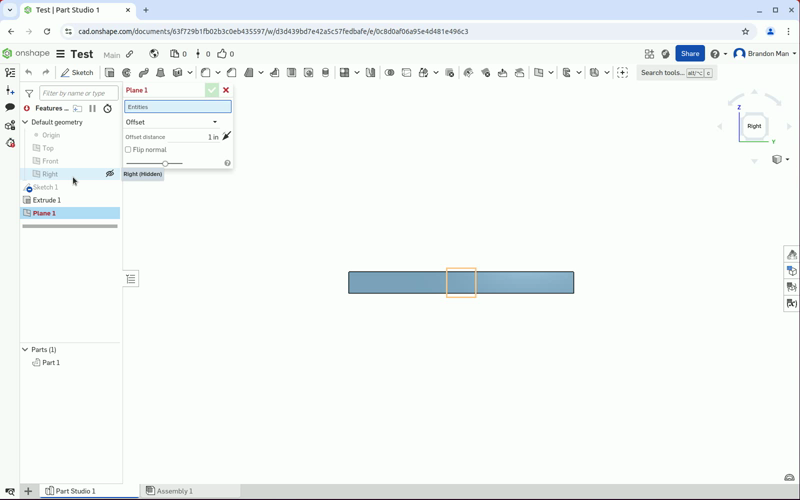
click(73, 176)
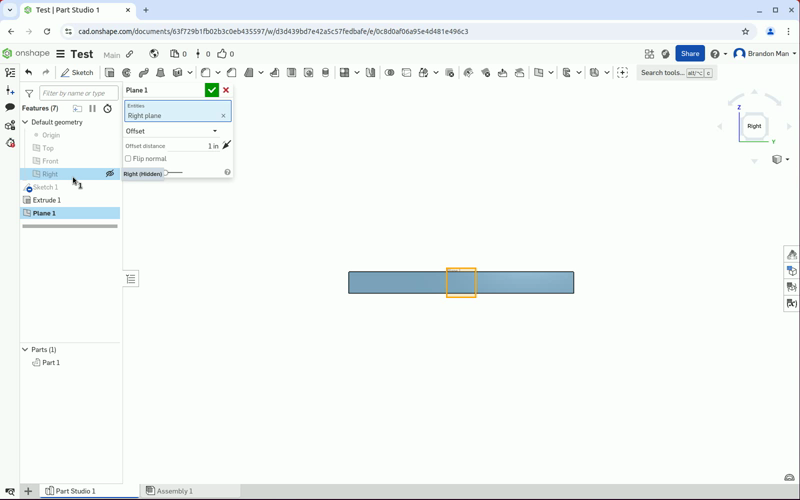
key(tab, 2)
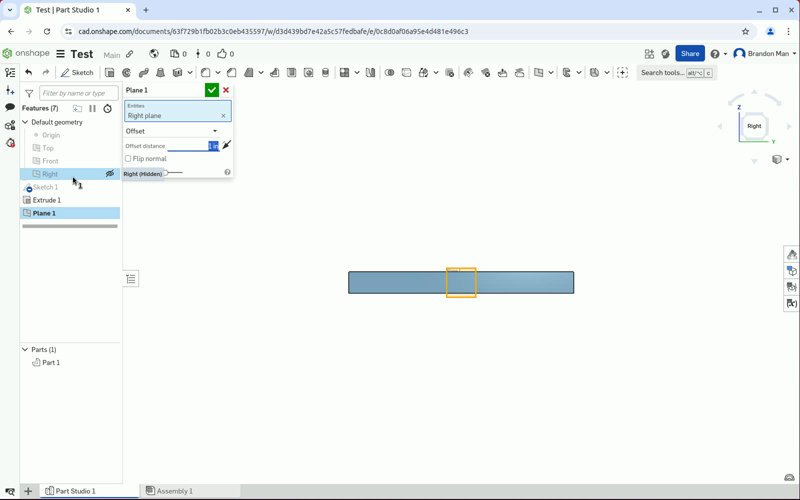
text(2.157)
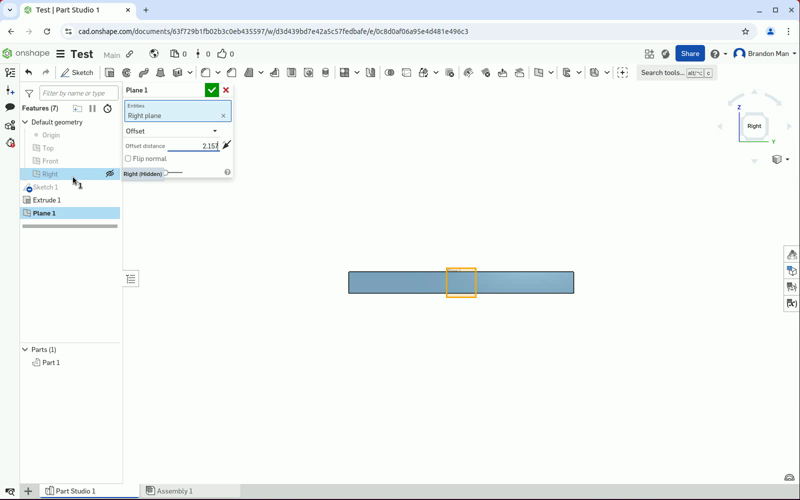
key(enter, 2)
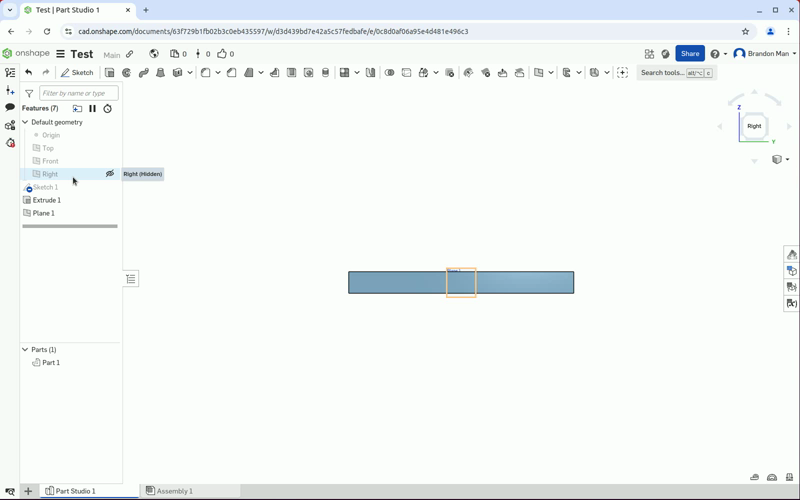
key(shift+s)
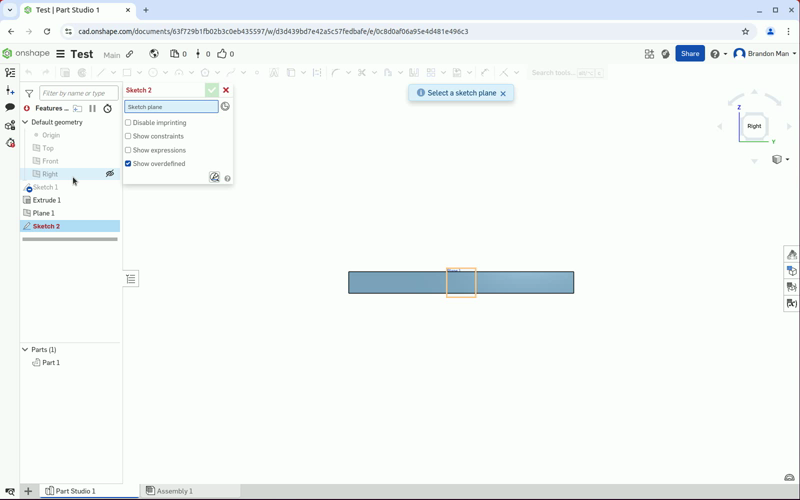
mouse_move(73, 215)
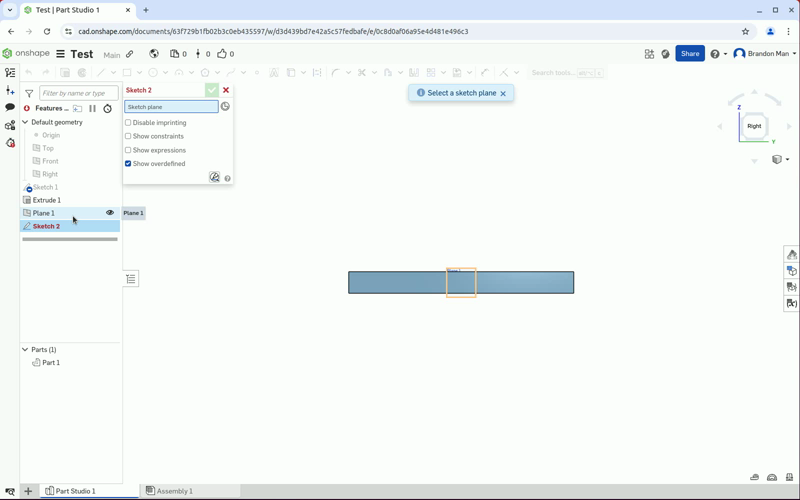
click(73, 215)
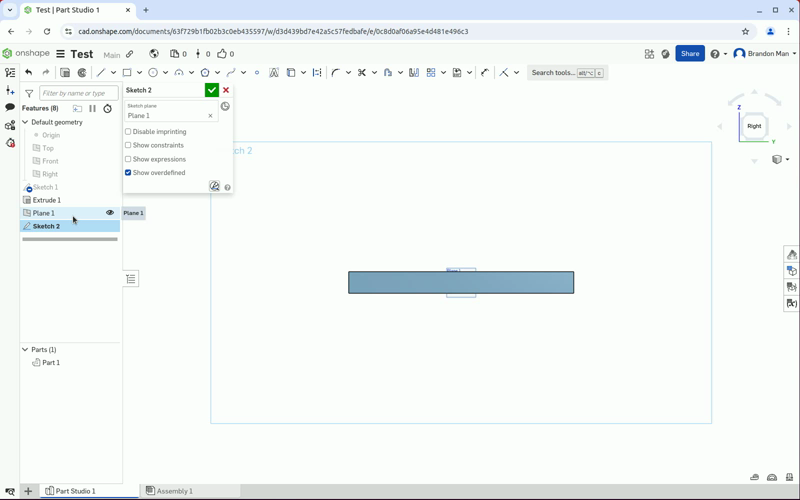
mouse_move(73, 352)
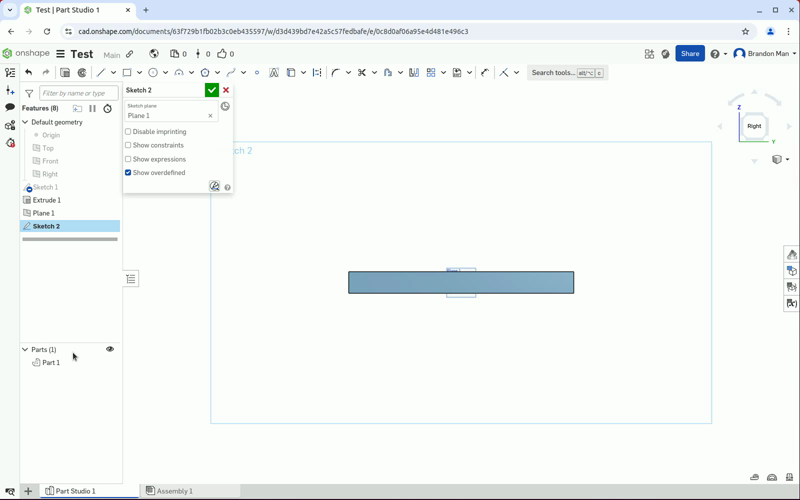
key(y)
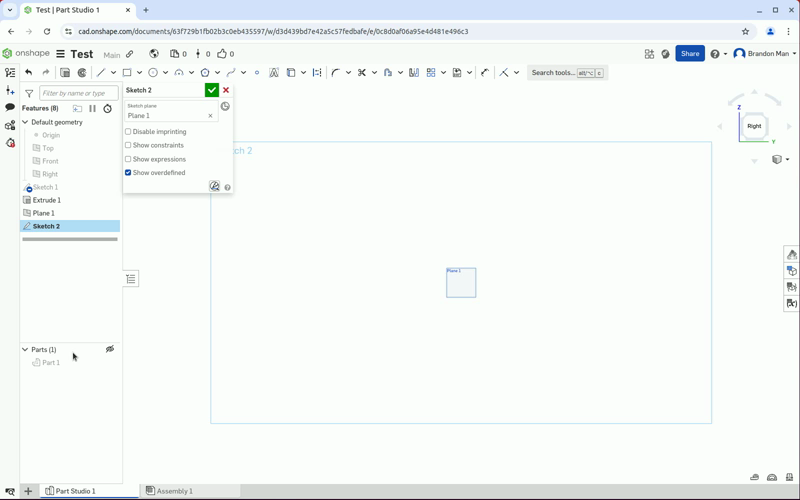
key(l)
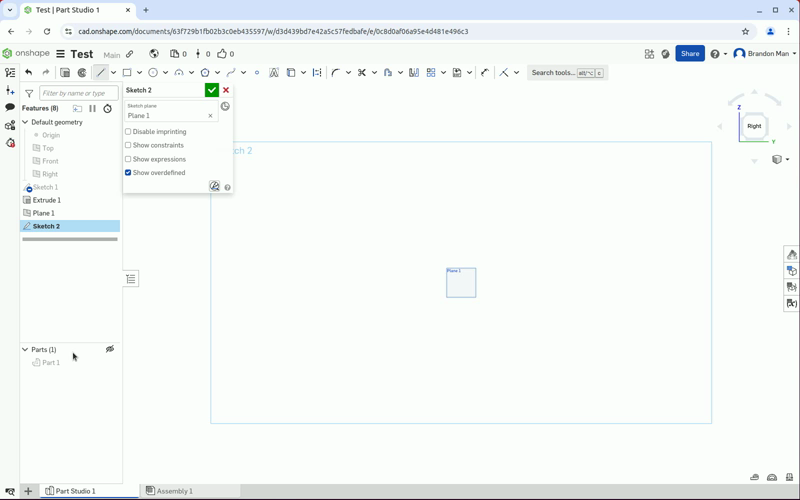
key_down(shift)
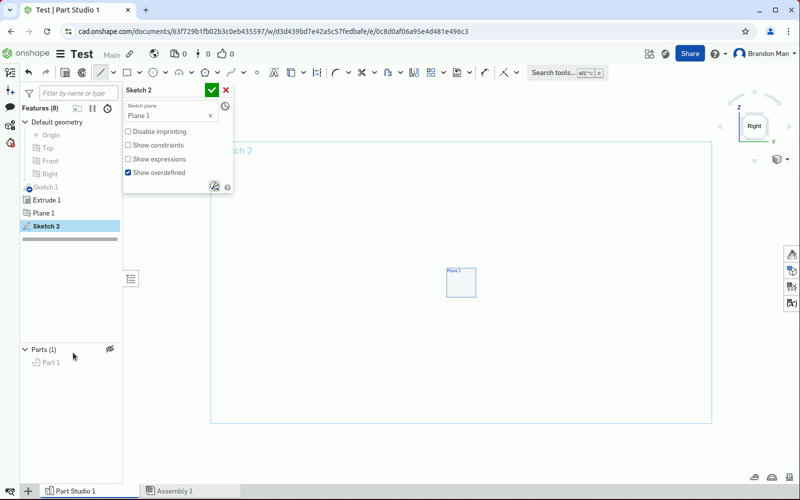
mouse_move(524, 272)
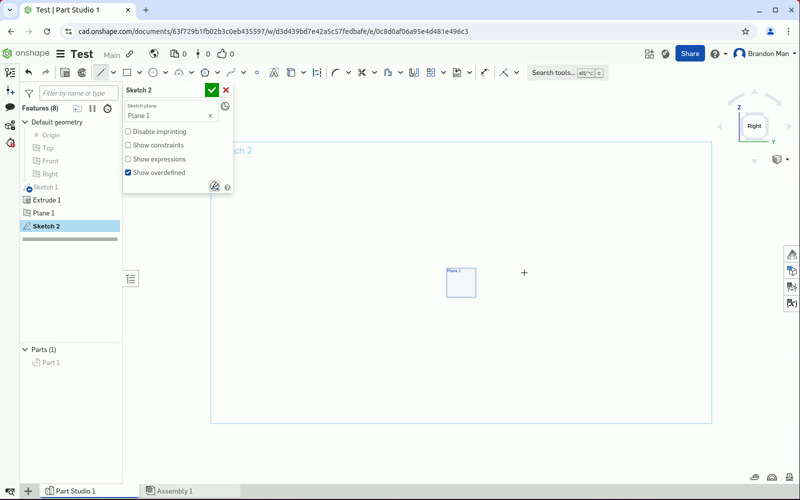
click(524, 272)
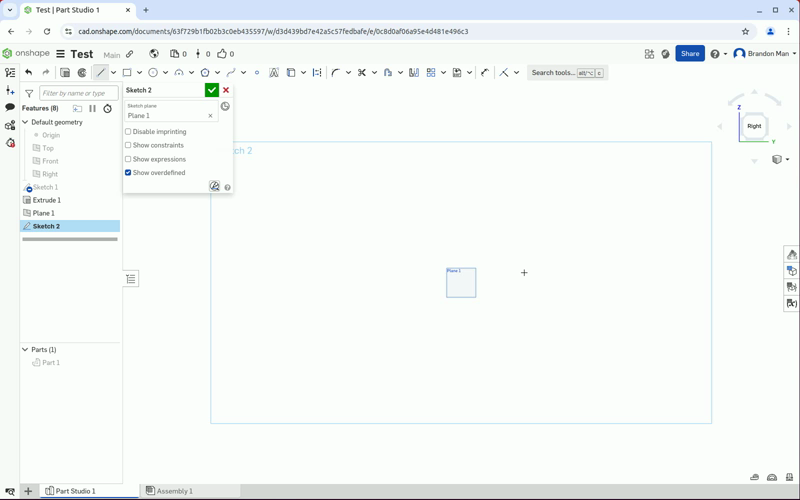
key_up(shift)
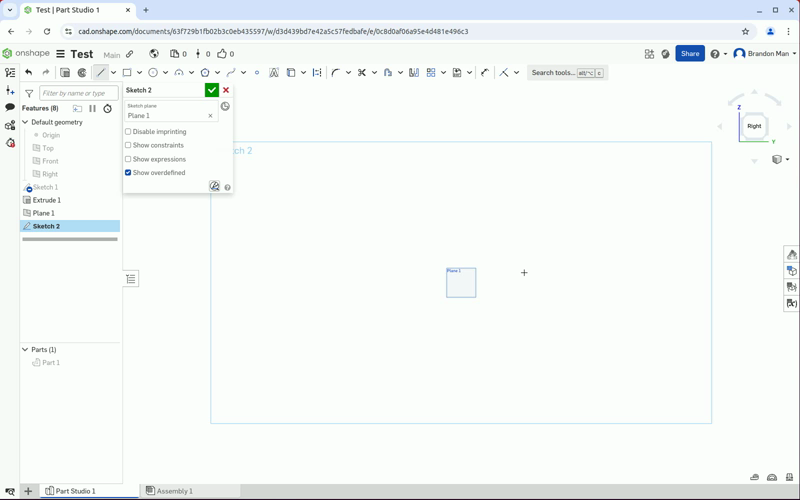
key_down(shift)
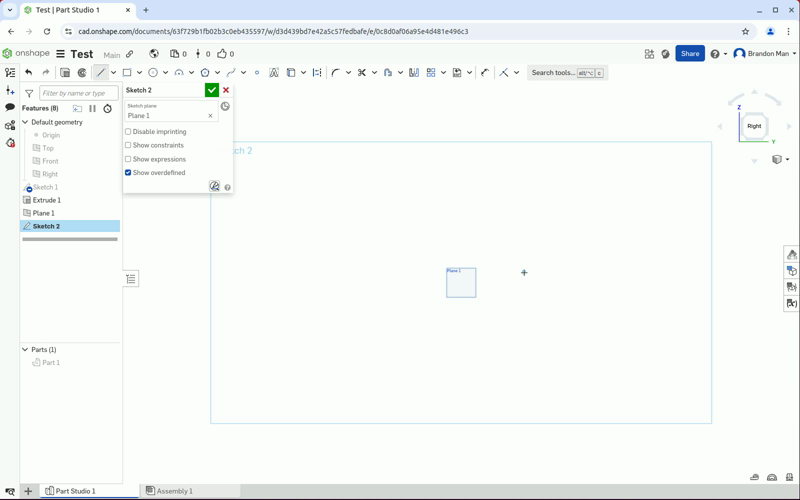
mouse_move(554, 272)
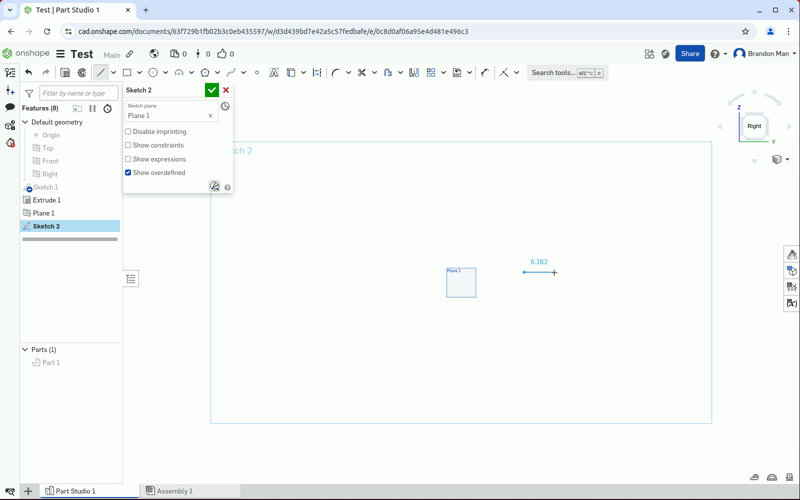
mouse_move(573, 291)
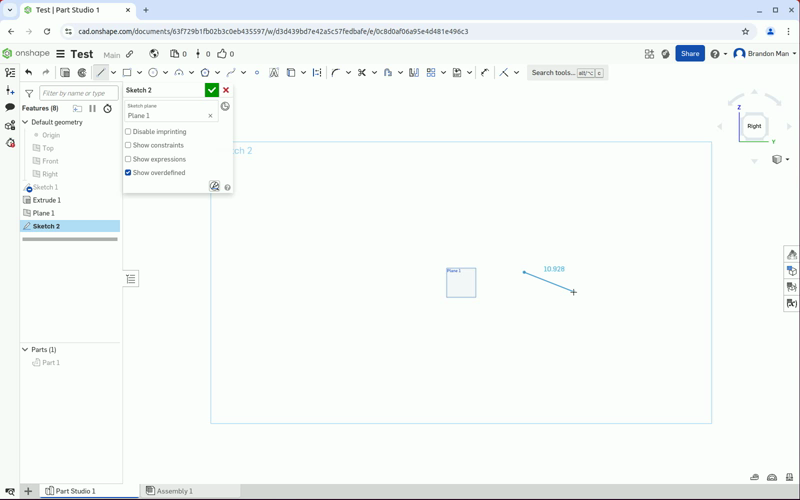
click(573, 291)
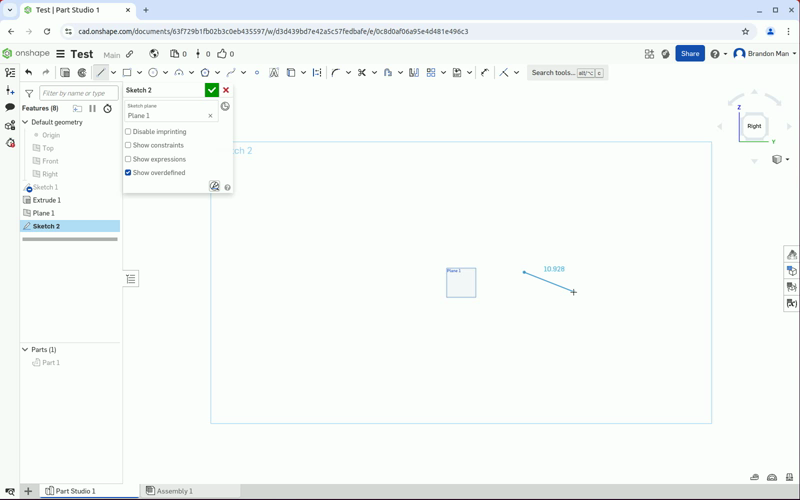
key_up(shift)
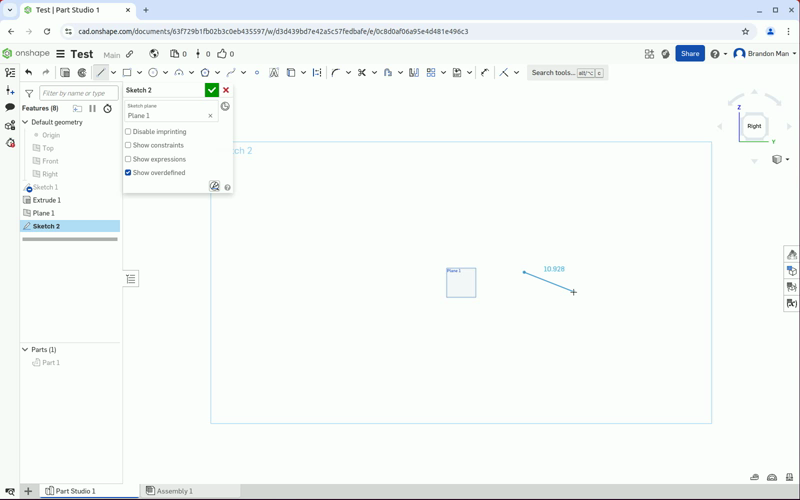
key_down(shift)
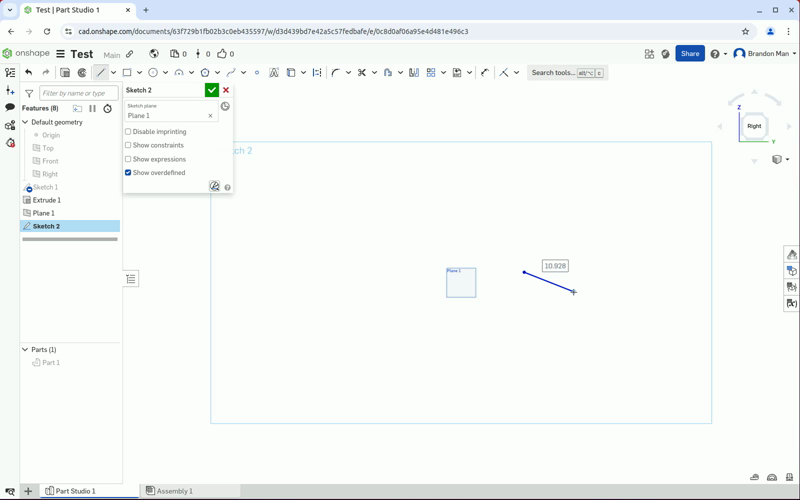
mouse_move(589, 291)
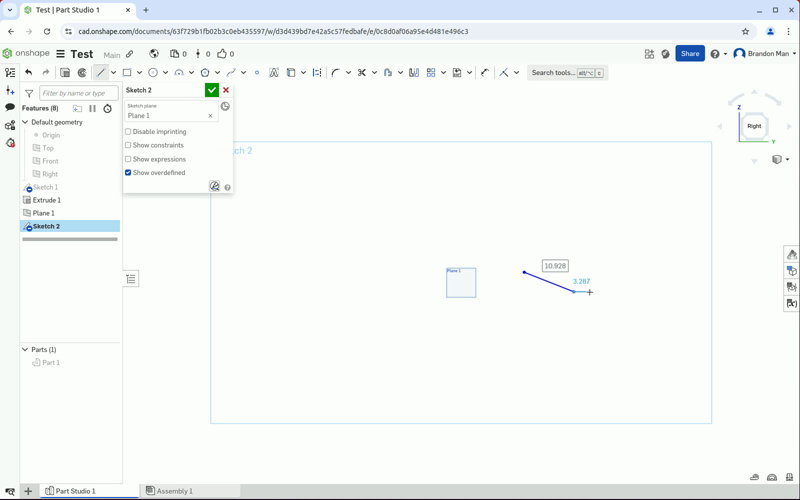
mouse_move(573, 272)
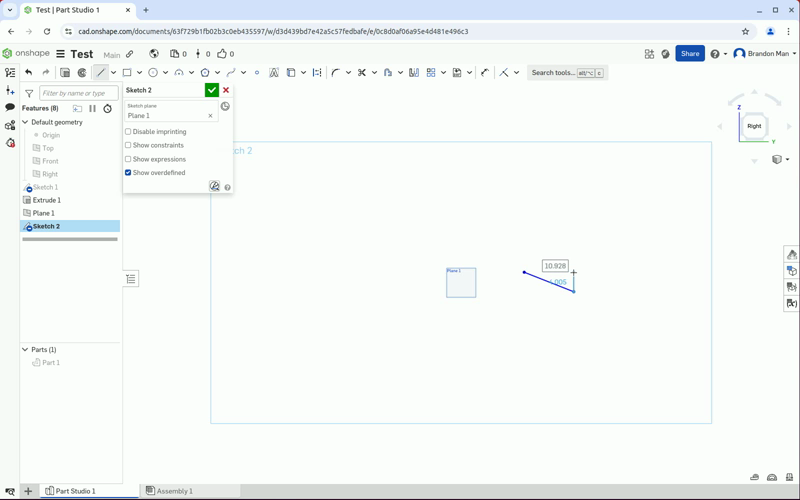
click(573, 272)
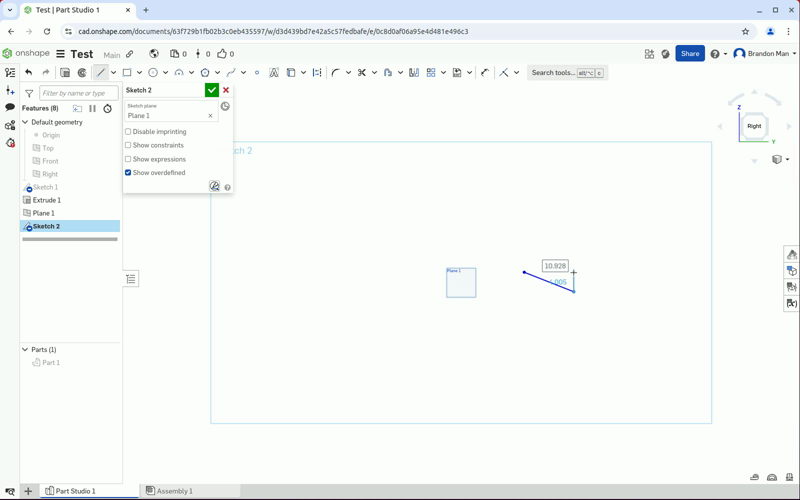
key_up(shift)
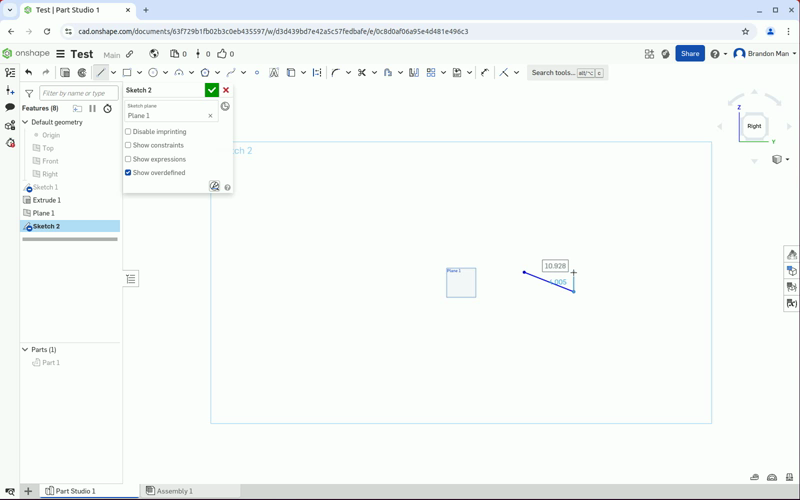
mouse_move(589, 272)
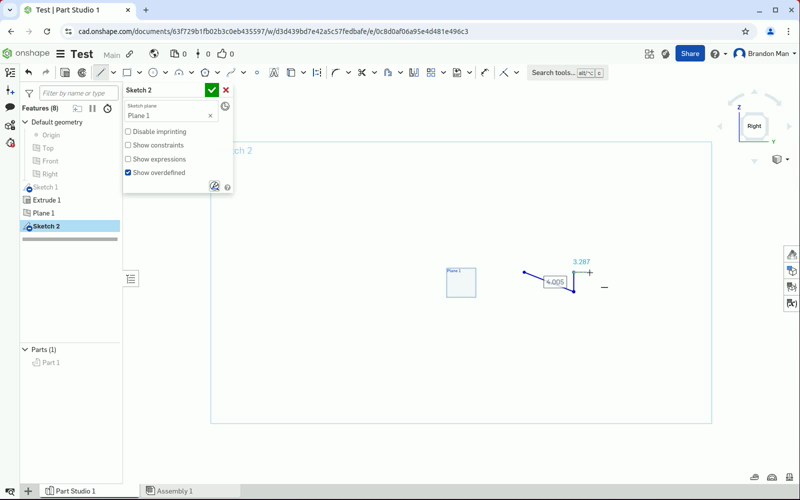
key_down(shift)
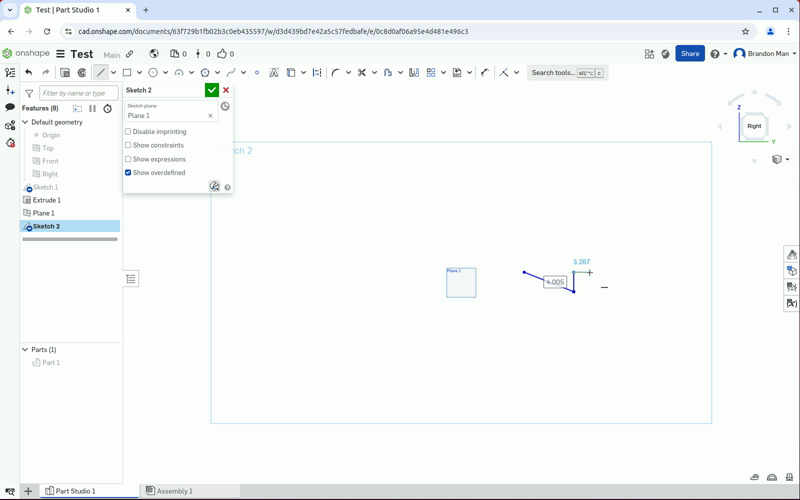
mouse_move(524, 272)
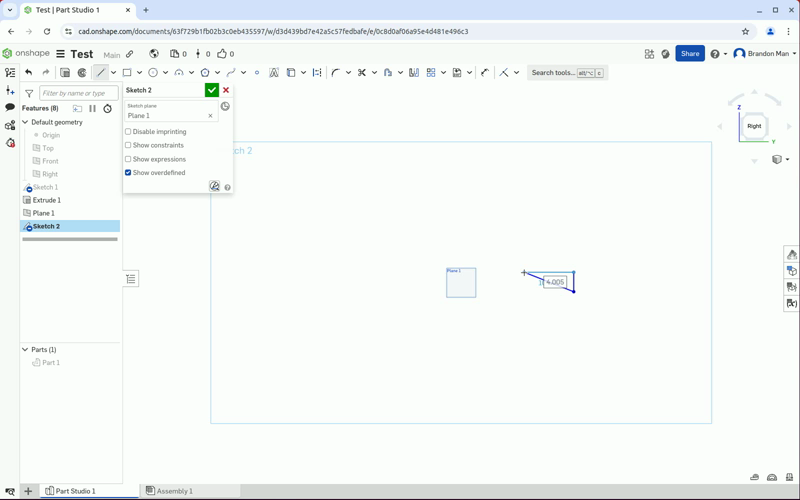
key_up(shift)
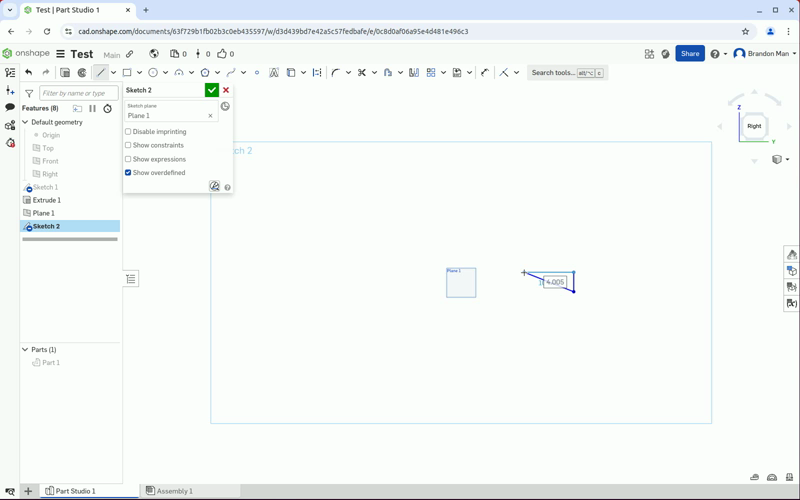
click(524, 272)
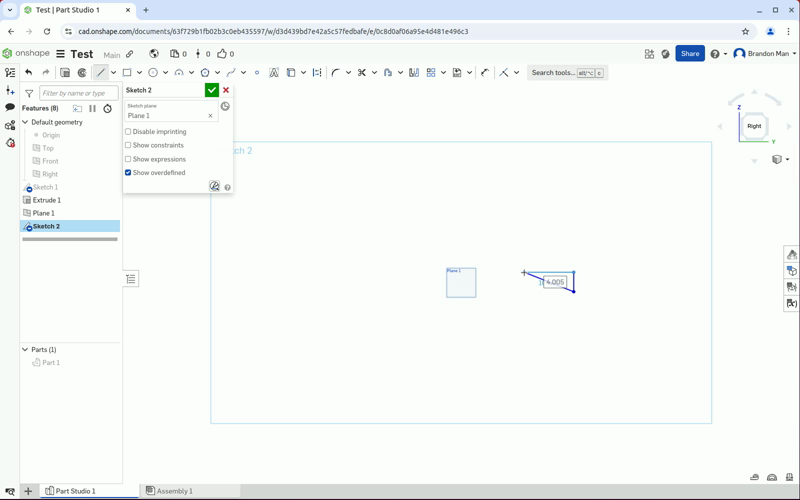
key(esc)
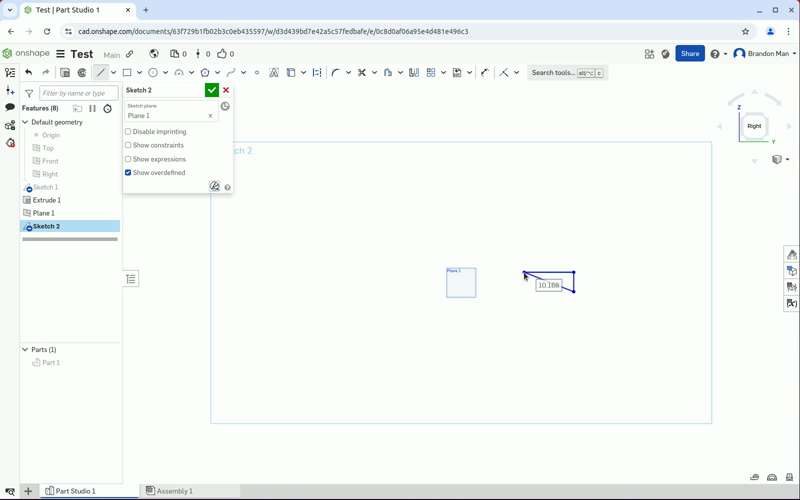
mouse_move(543, 278)
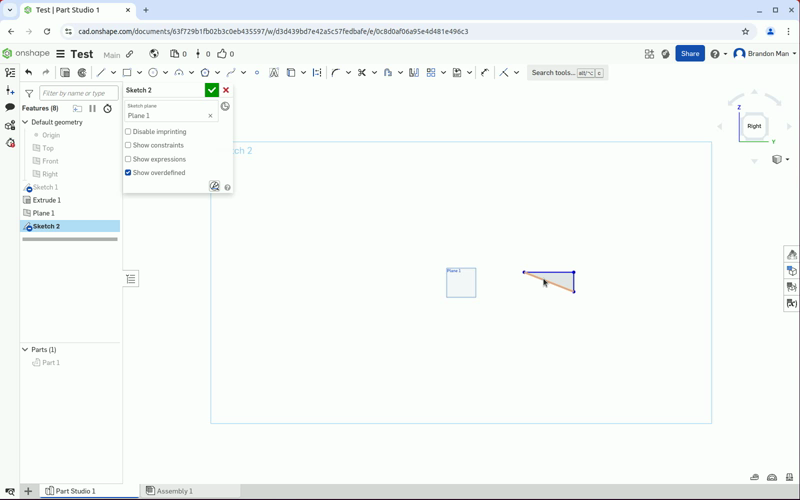
scroll(6)
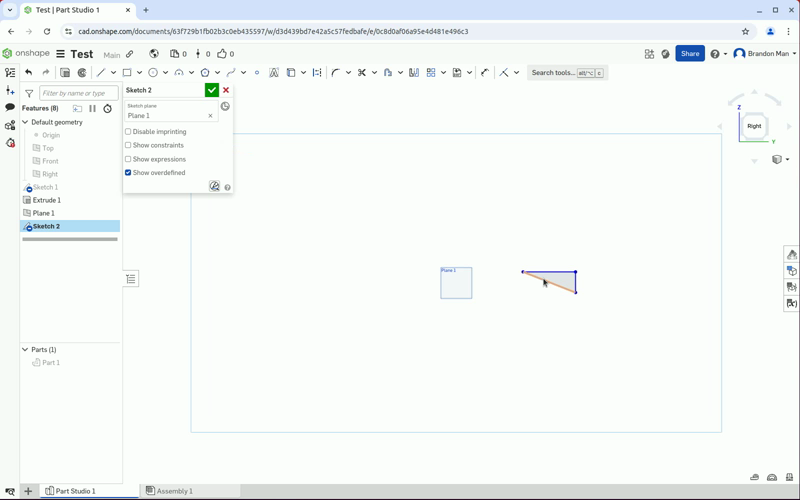
scroll(6)
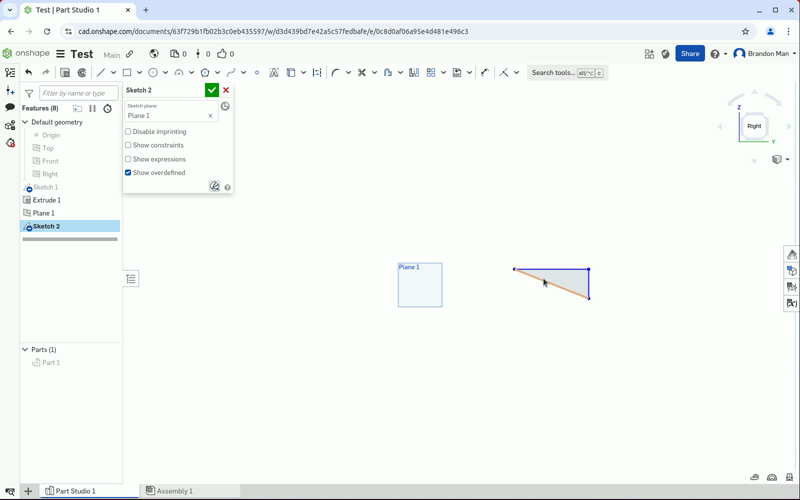
scroll(6)
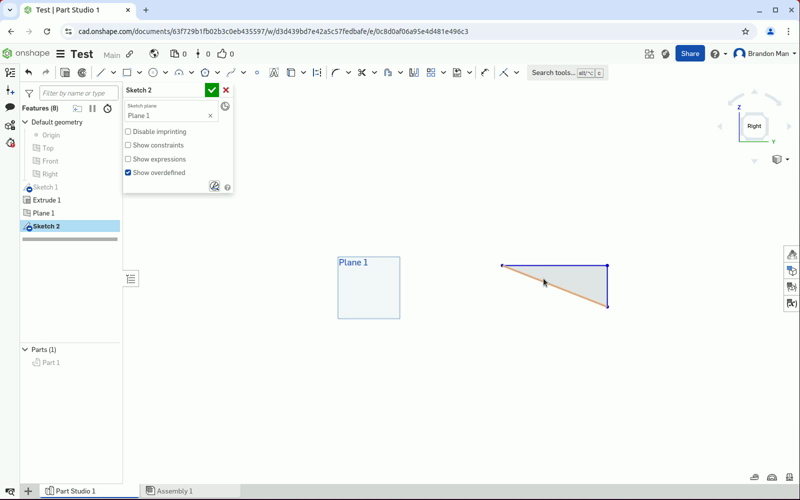
scroll(6)
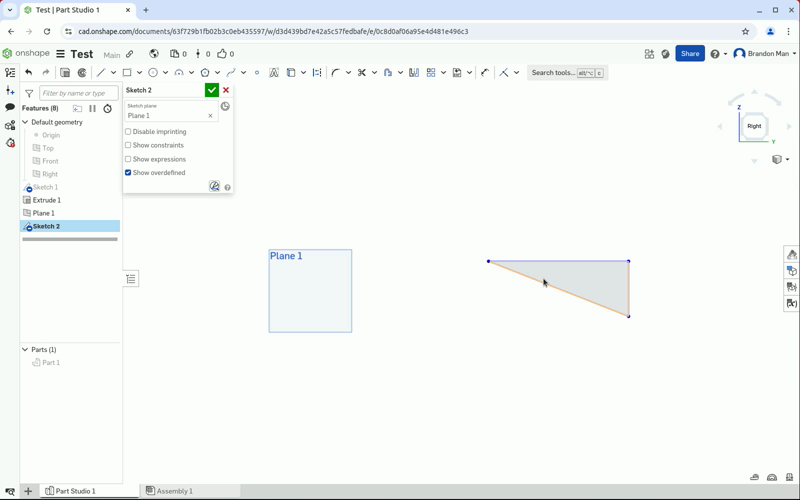
scroll(6)
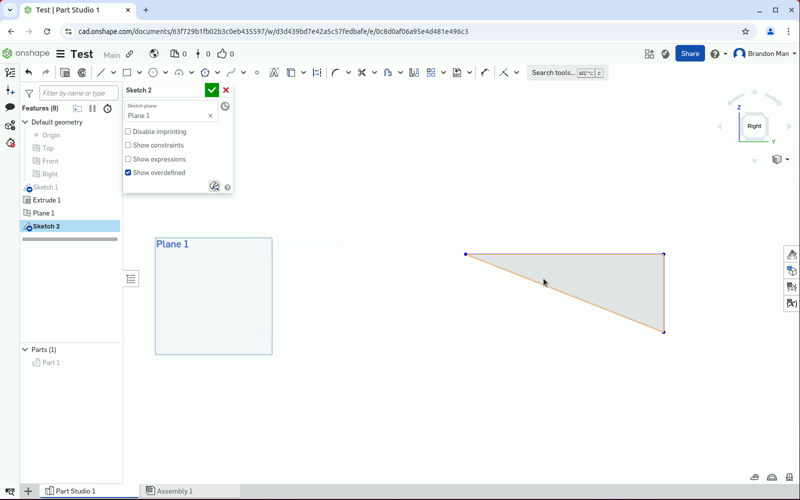
scroll(6)
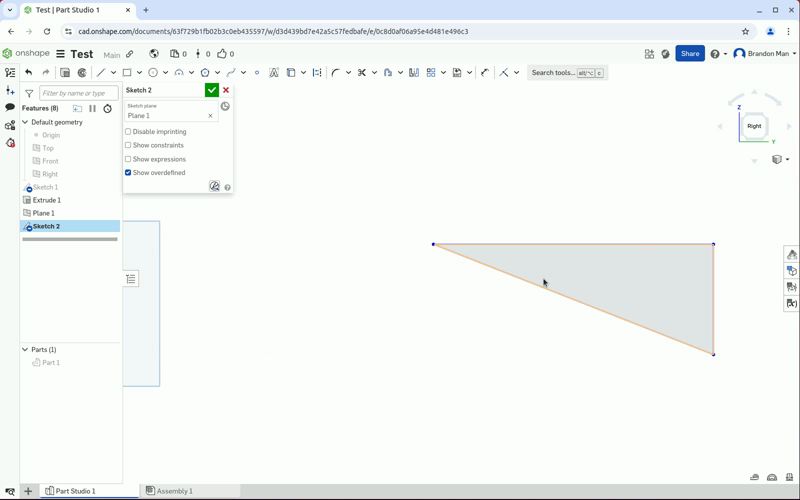
scroll(6)
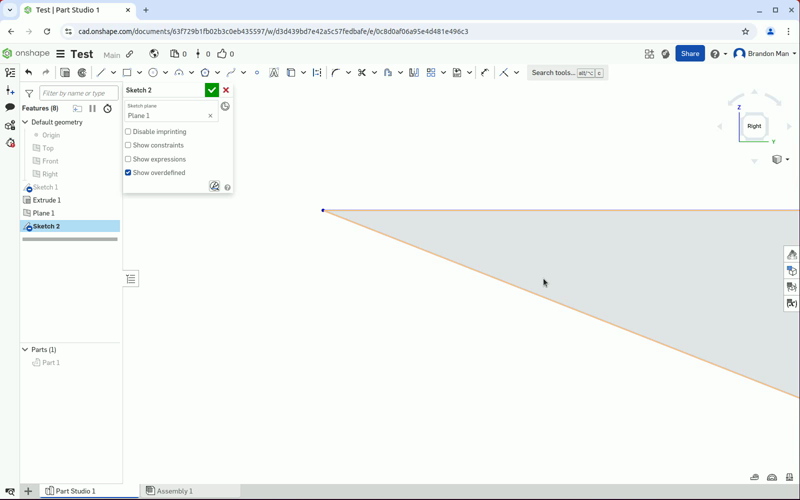
click(543, 278)
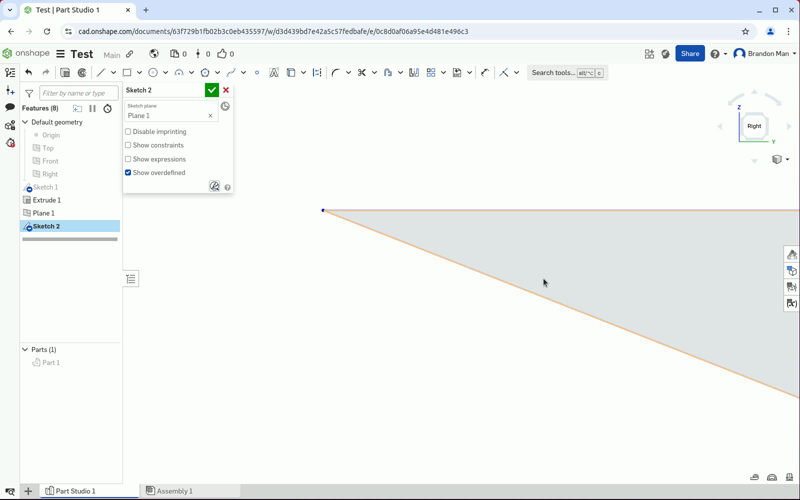
scroll(-6)
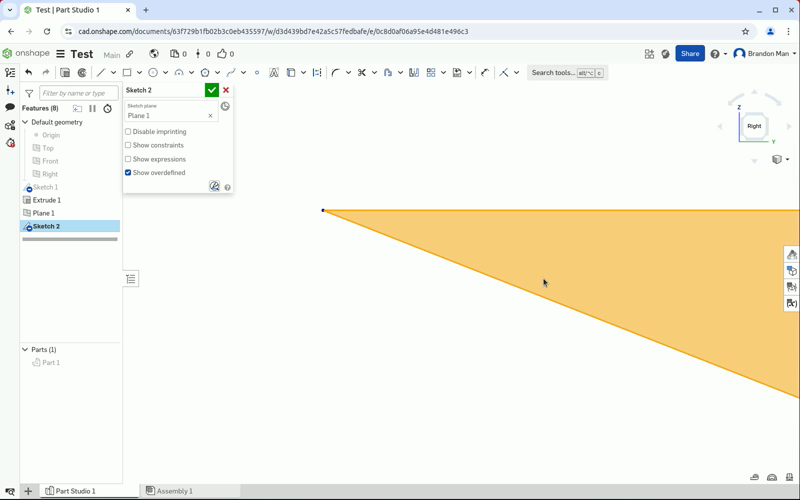
scroll(-6)
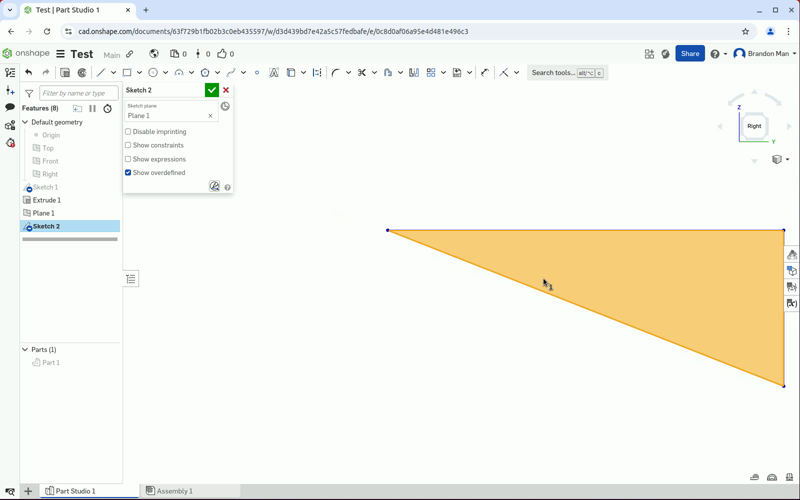
scroll(-6)
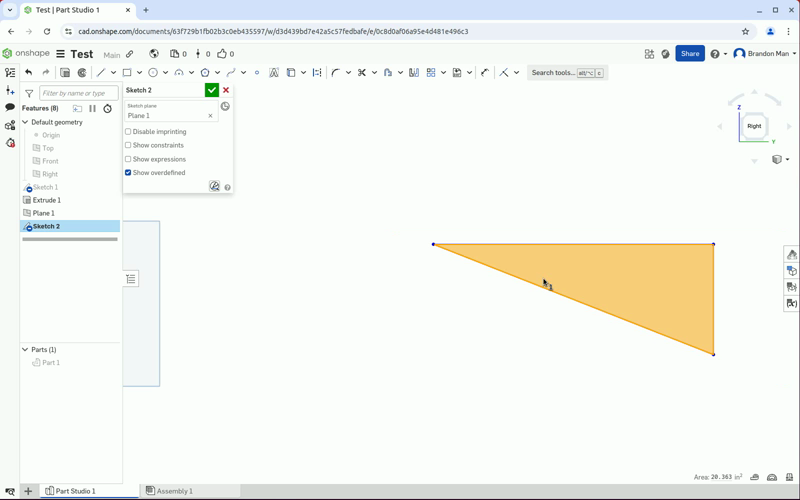
scroll(-6)
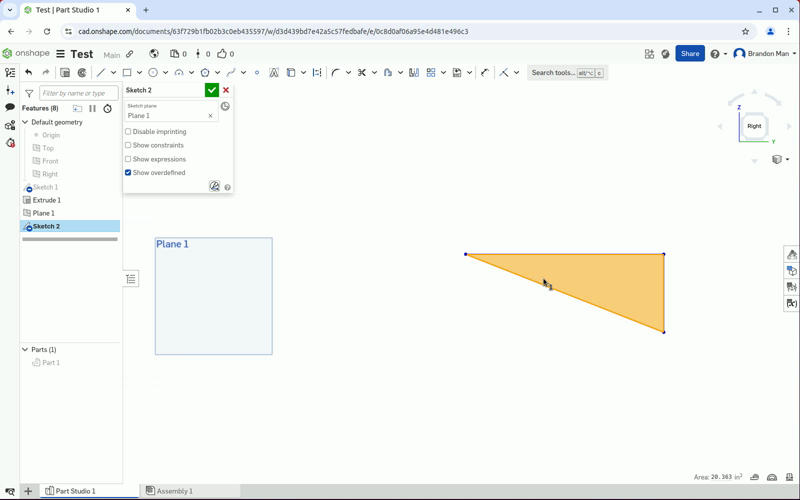
scroll(-6)
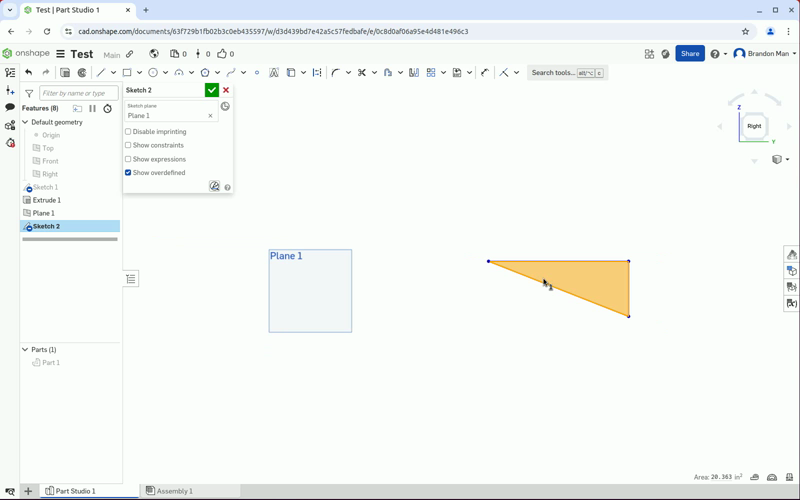
scroll(-6)
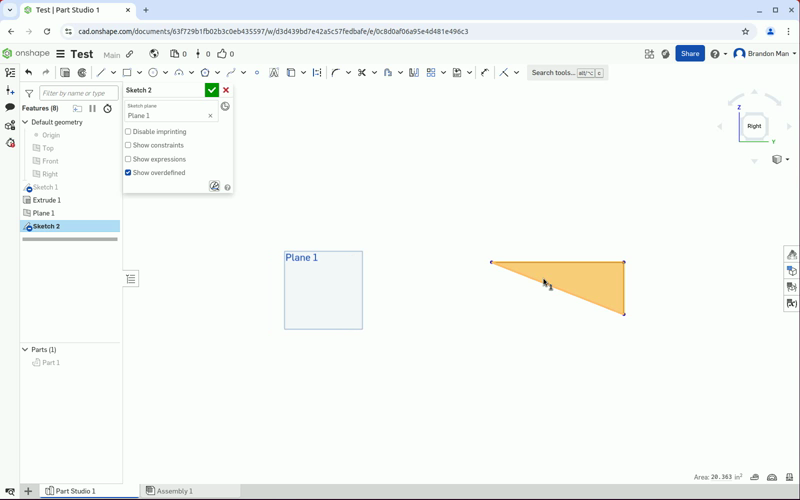
scroll(-6)
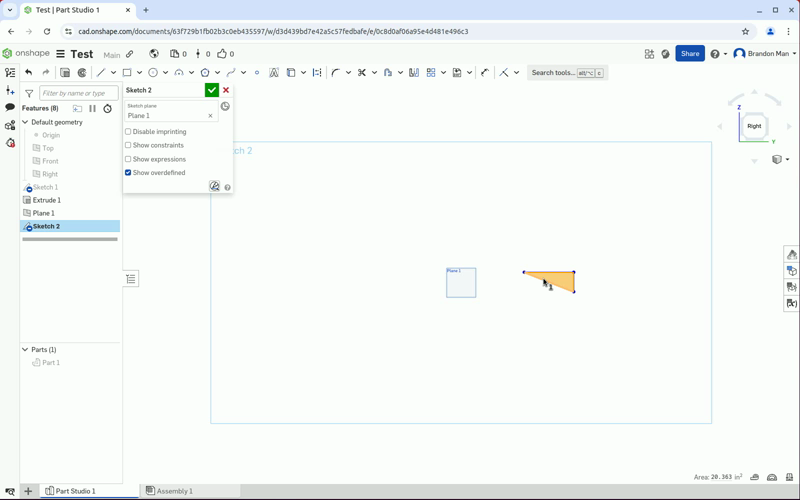
mouse_move(73, 352)
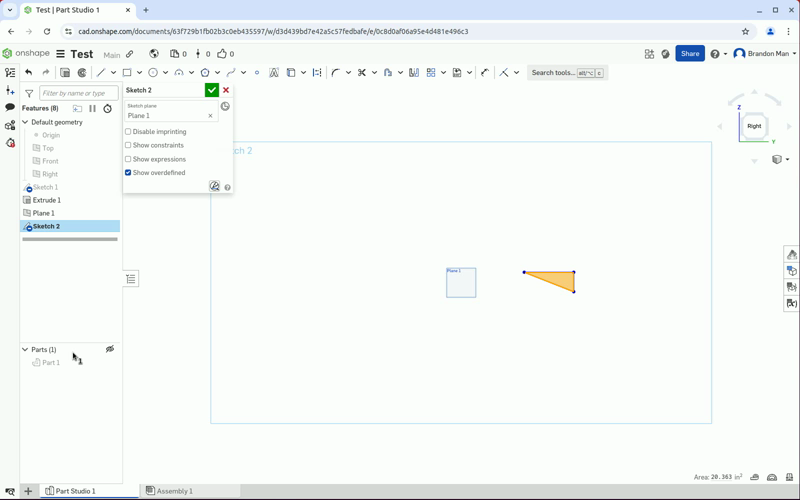
key(shift+y)
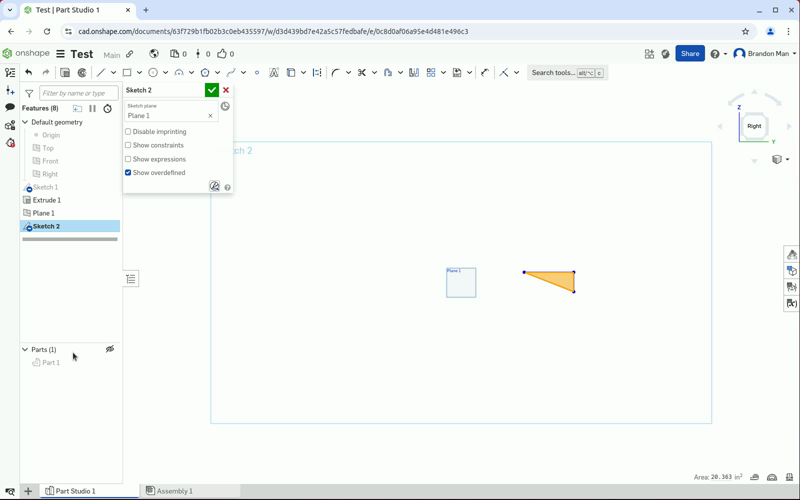
key(shift+e)
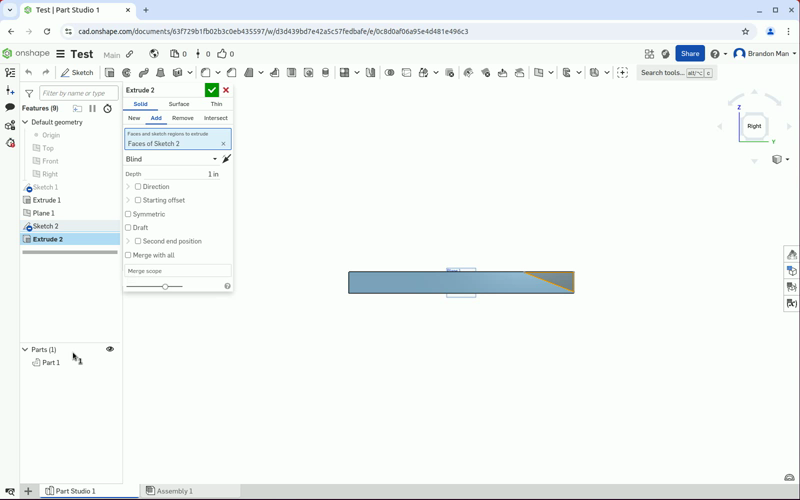
mouse_move(143, 106)
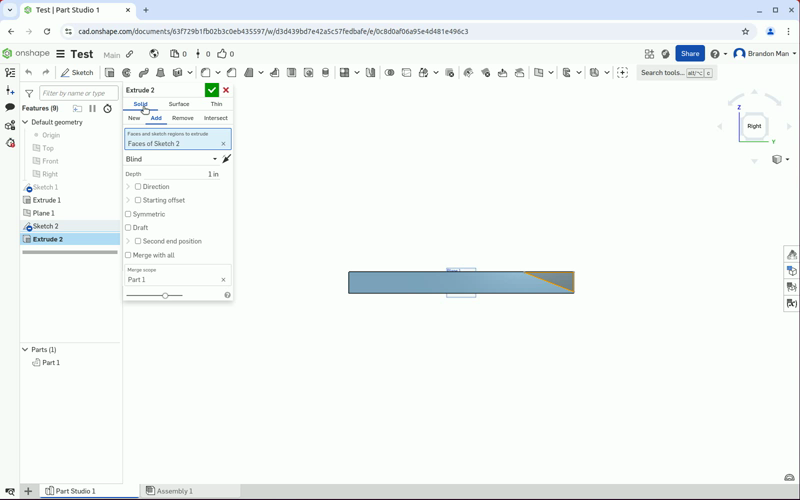
click(143, 106)
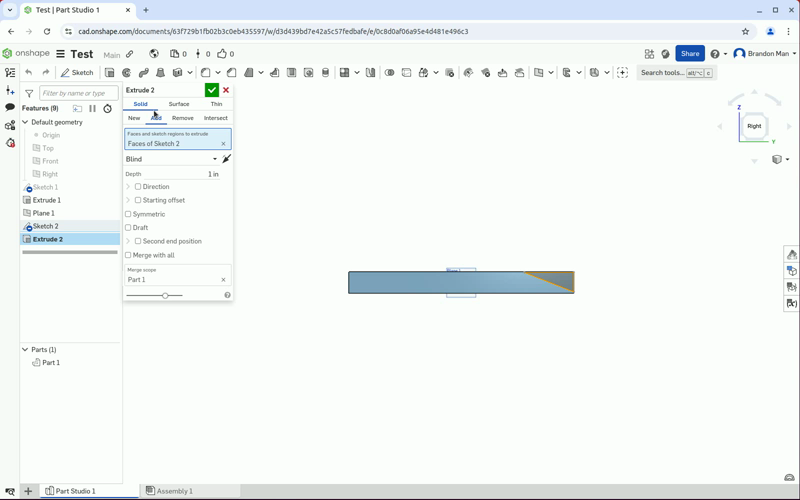
mouse_move(186, 120)
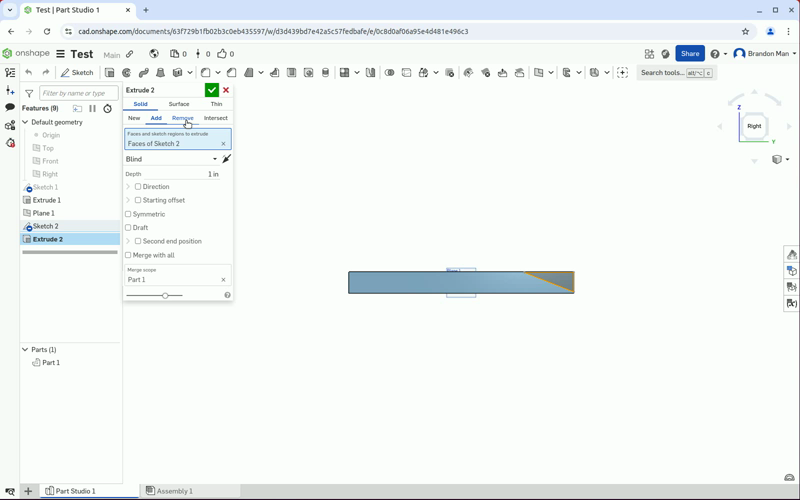
click(186, 120)
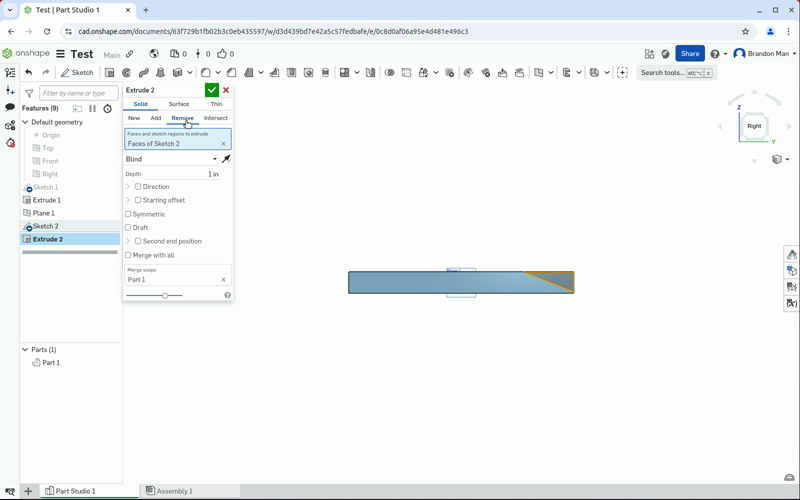
key(tab, 4)
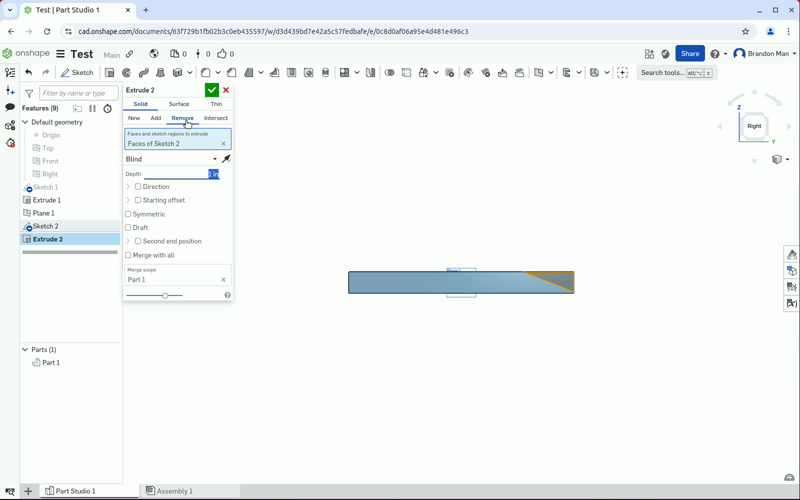
text(5.777)
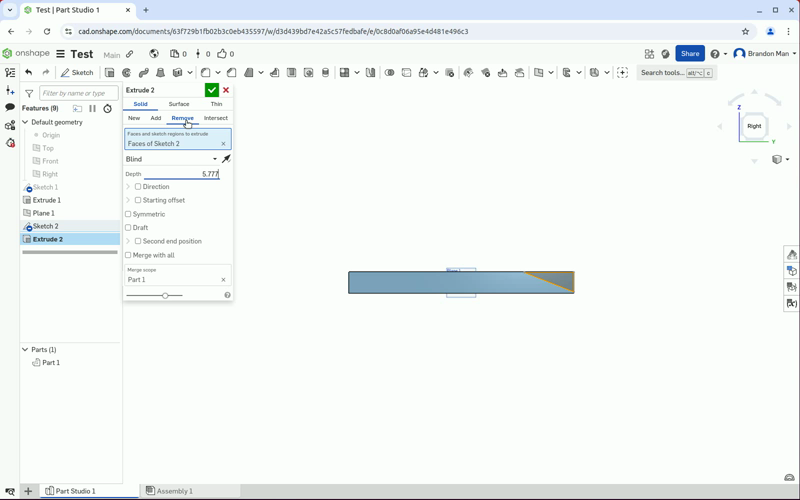
key(tab, 6)
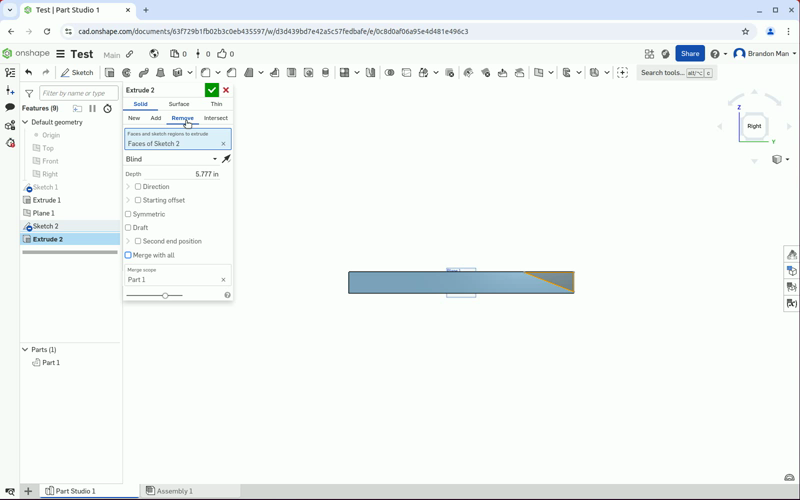
key(space)
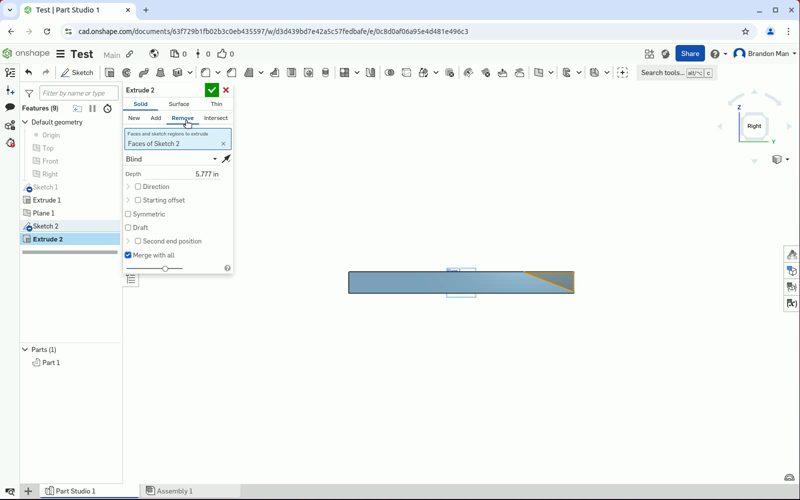
key(enter)
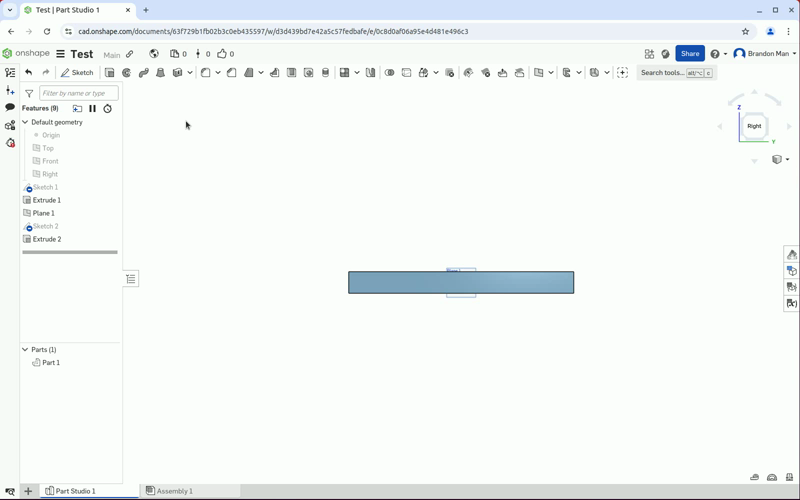
key(shift+h)
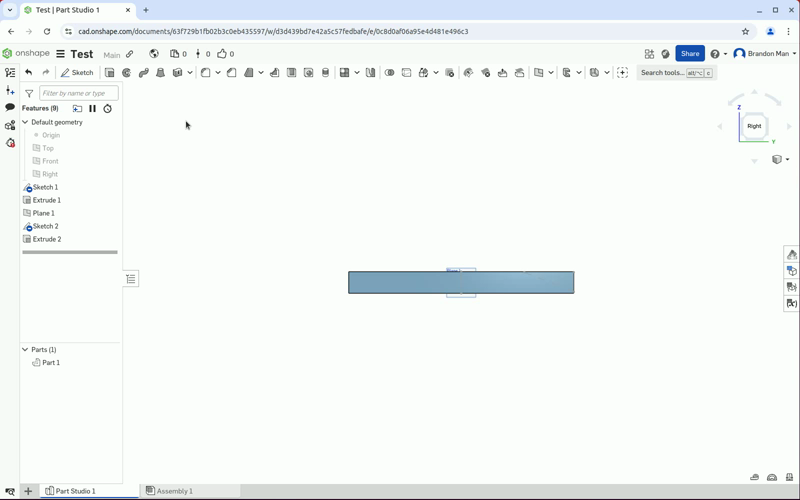
key(shift+h)
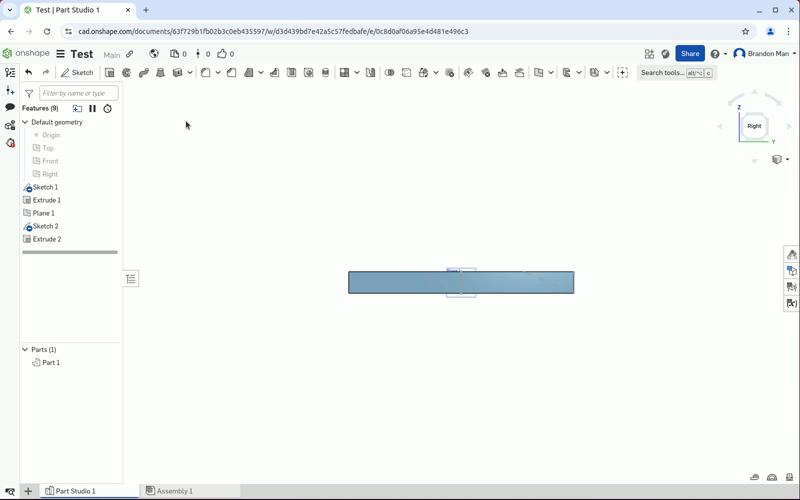
key(shift+7)
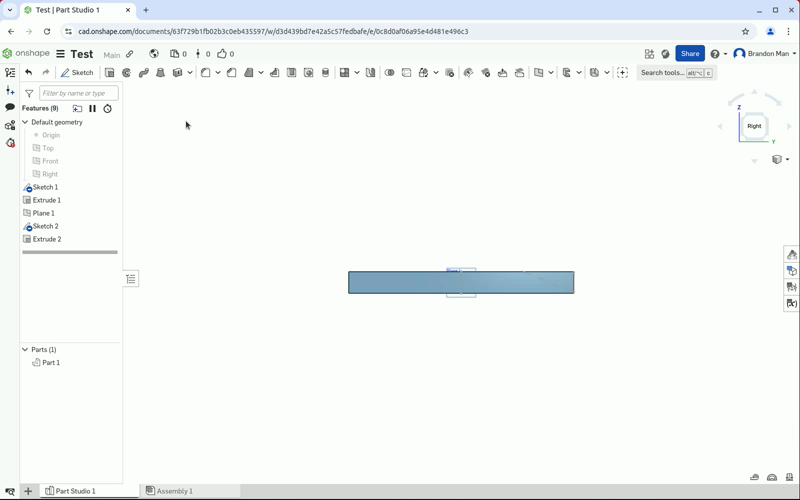
key(right, 2)
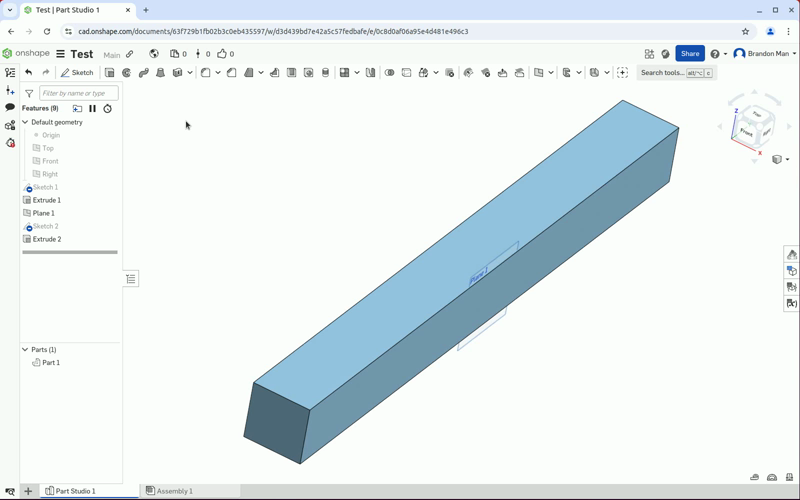
key(down, 2)
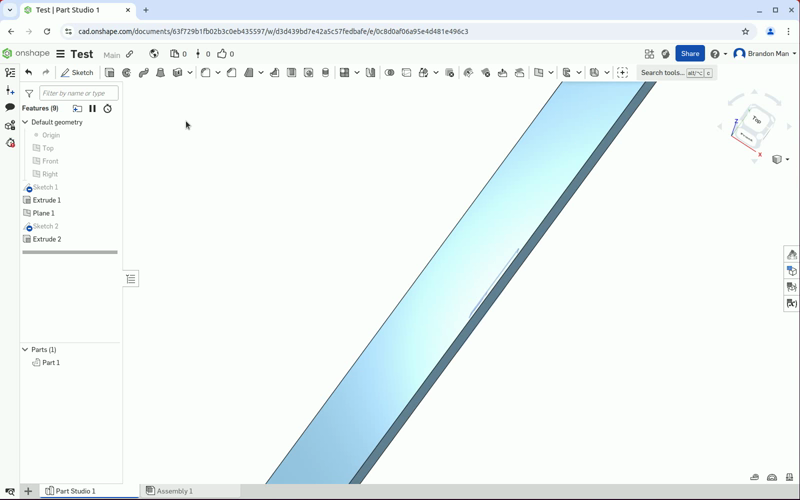
key(up, 2)
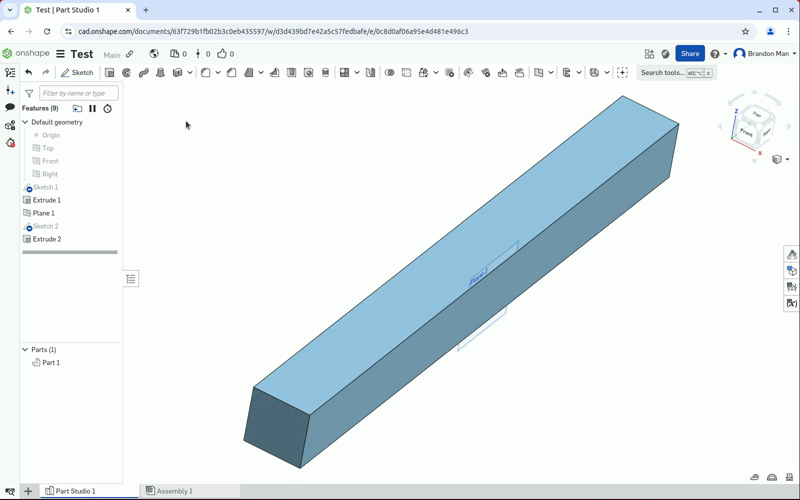
key(left, 2)
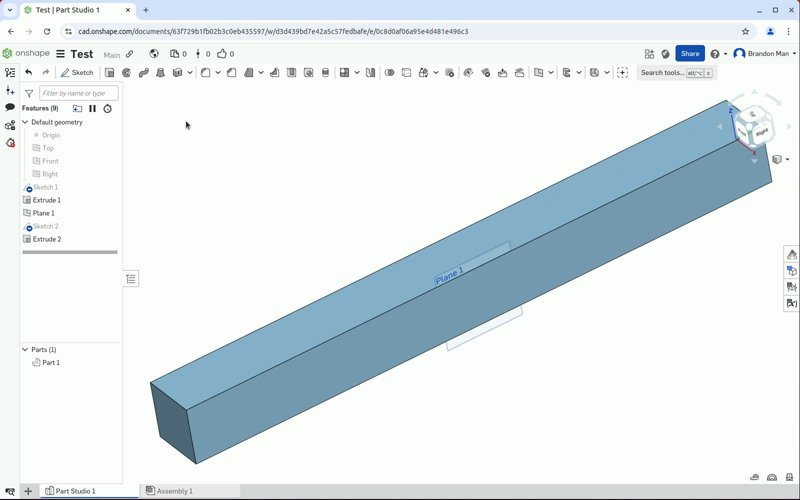
mouse_move(73, 189)
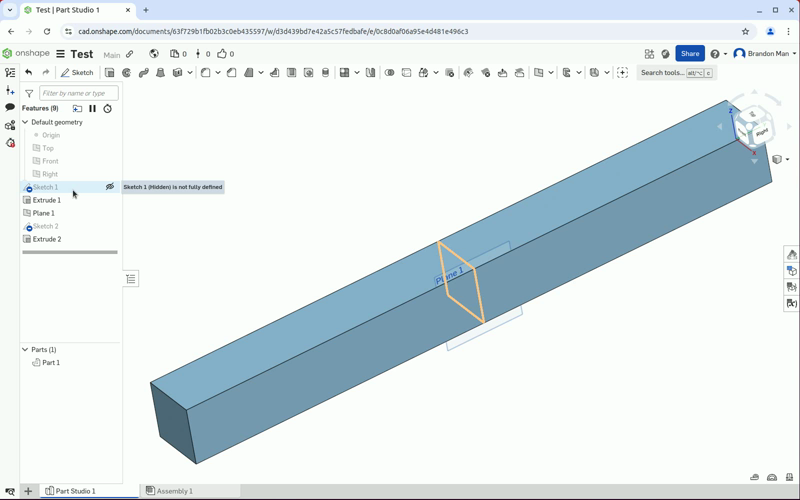
click(73, 189)